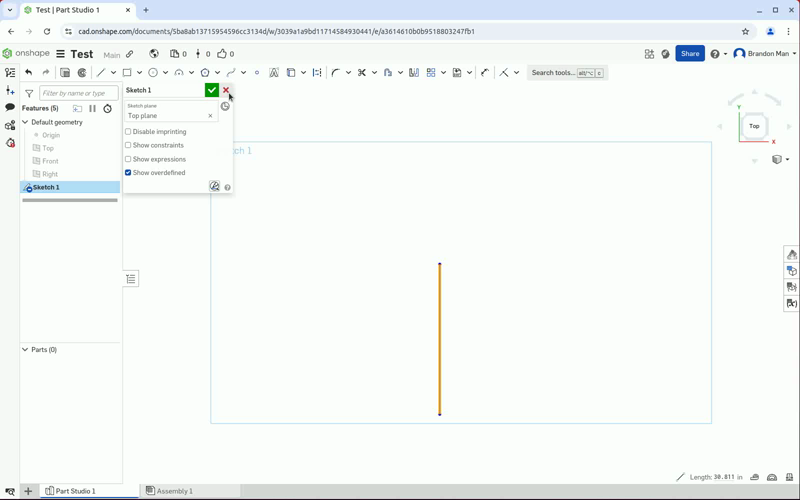
key(shift+h)
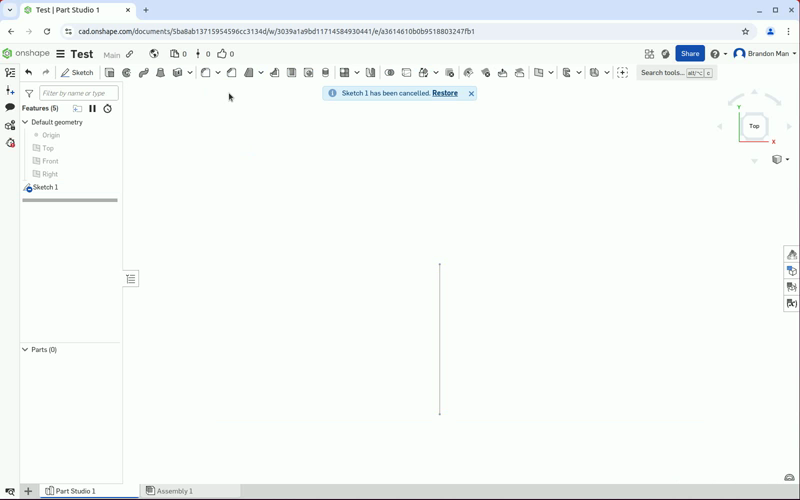
key(shift+s)
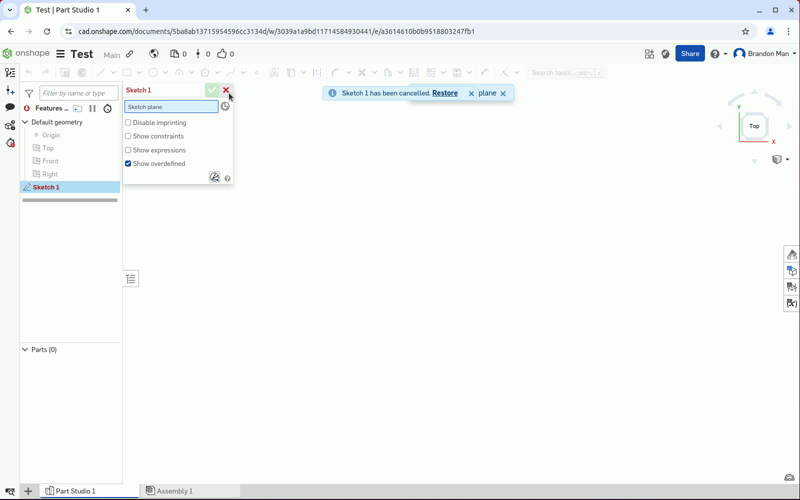
mouse_move(73, 150)
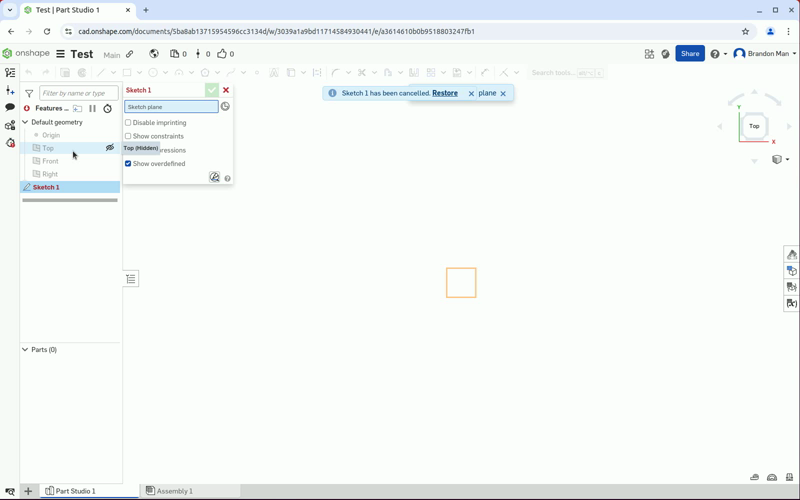
click(73, 150)
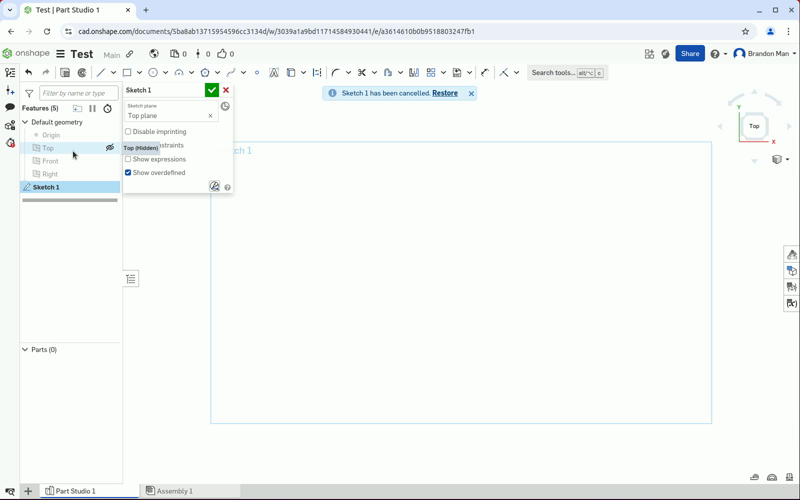
mouse_move(73, 352)
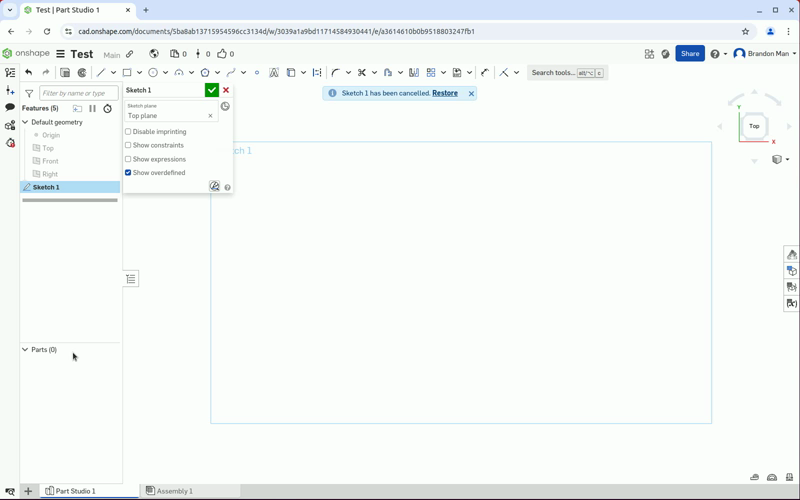
key(y)
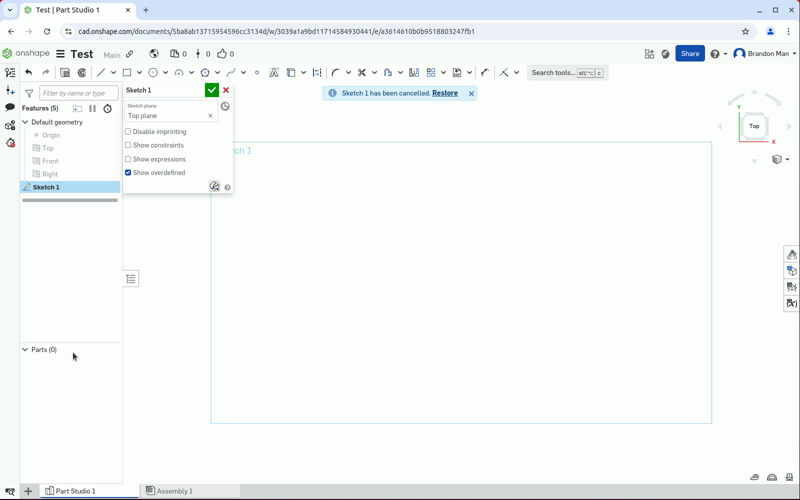
key(l)
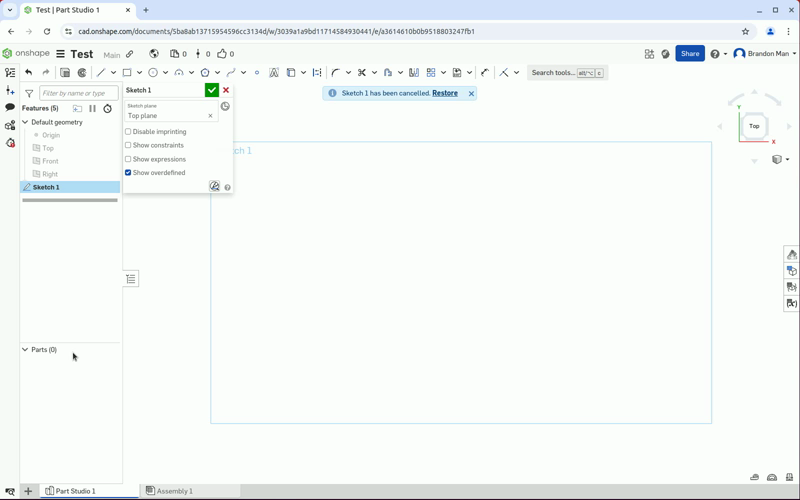
key_down(shift)
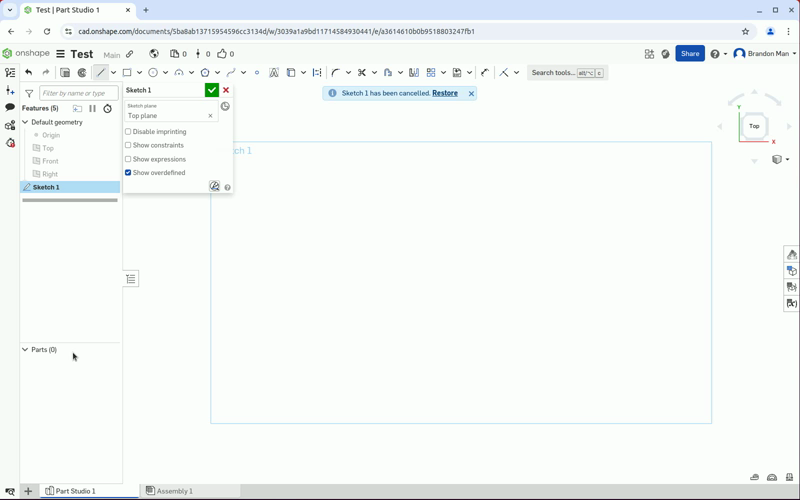
mouse_move(349, 282)
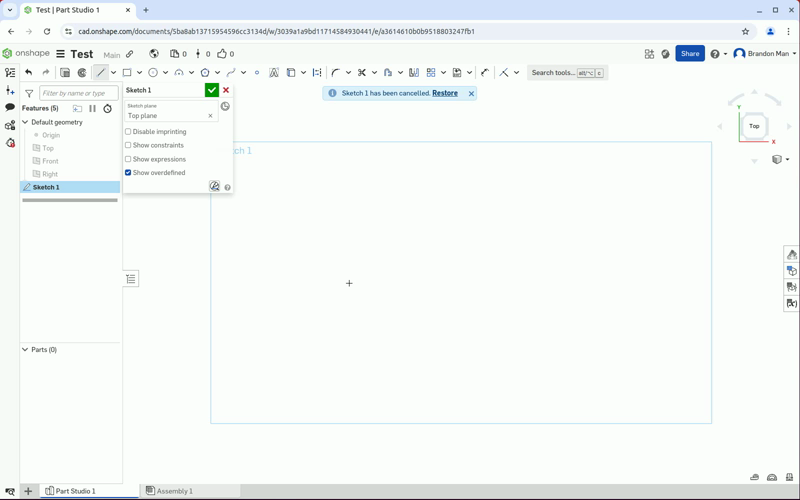
click(349, 282)
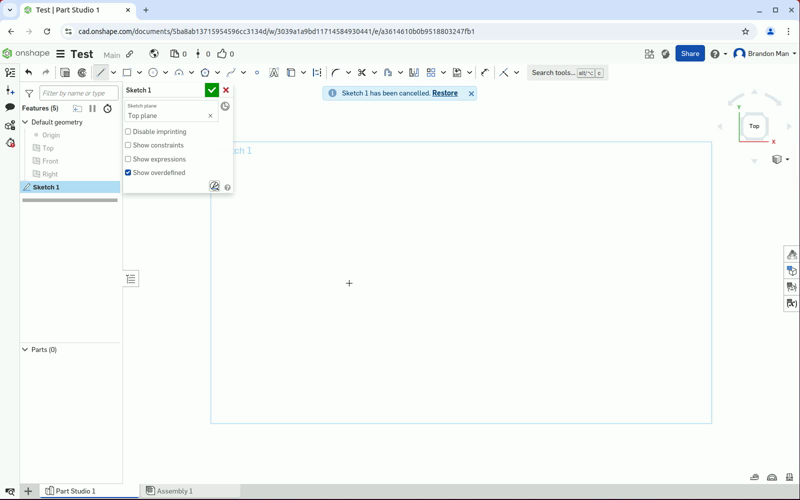
key_up(shift)
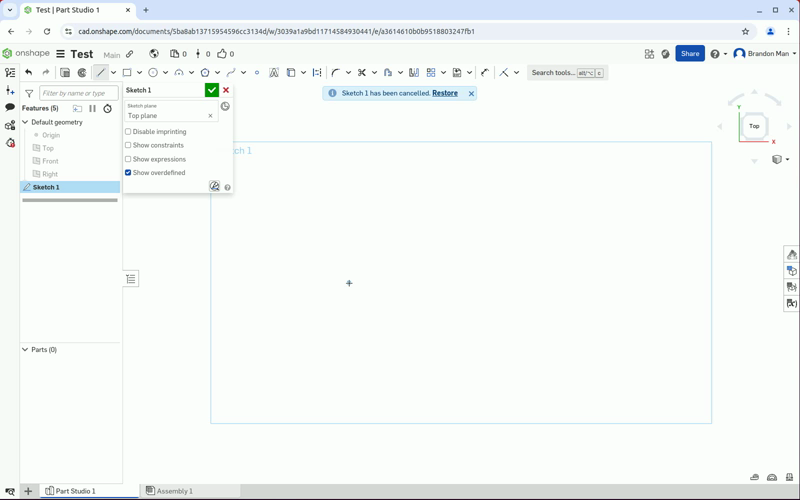
key_down(shift)
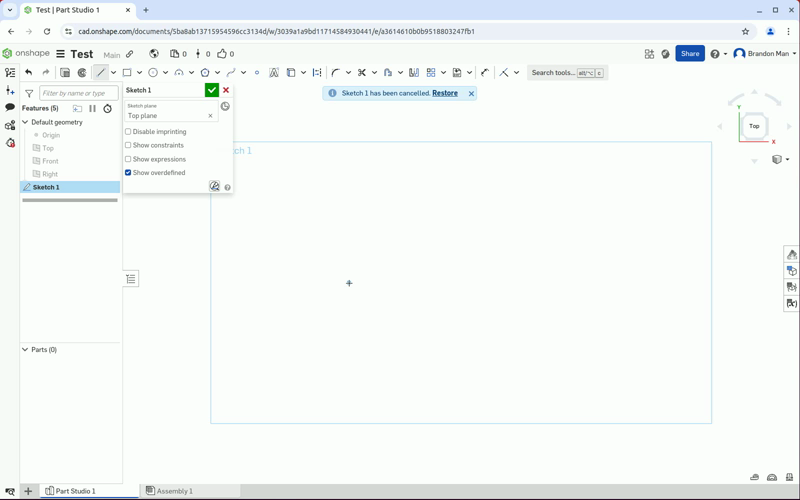
mouse_move(405, 378)
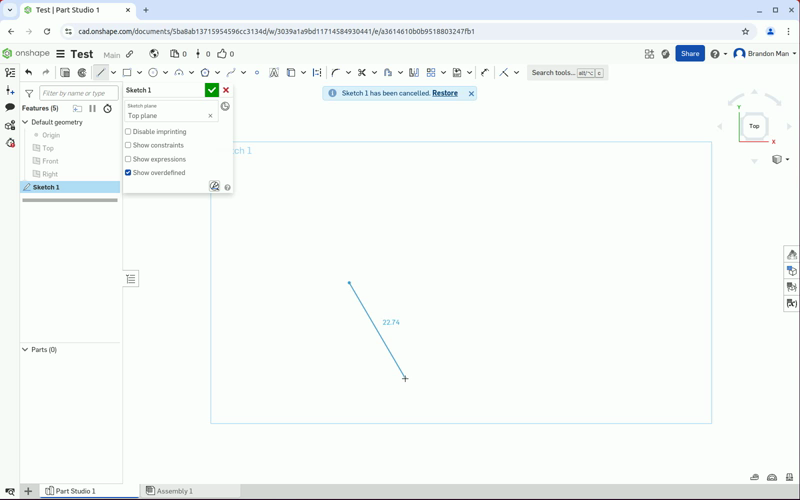
click(405, 378)
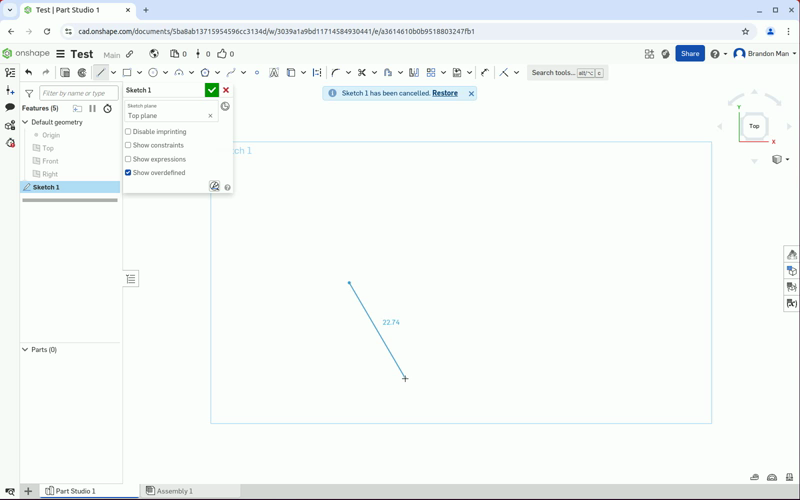
key_up(shift)
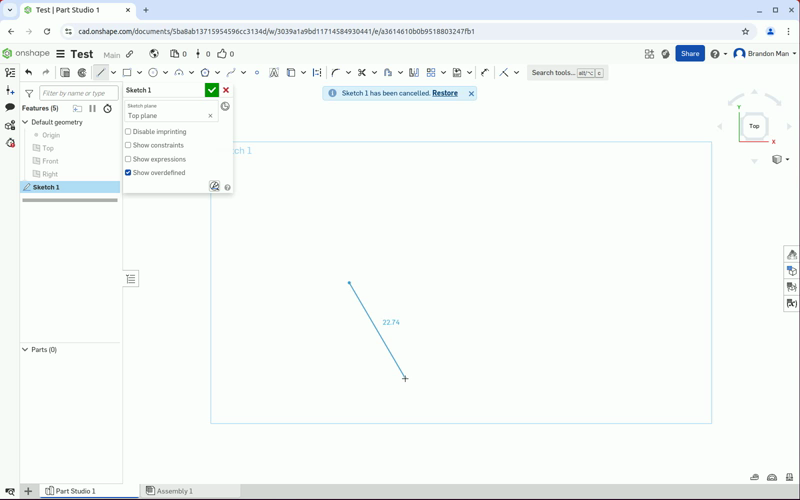
key_down(shift)
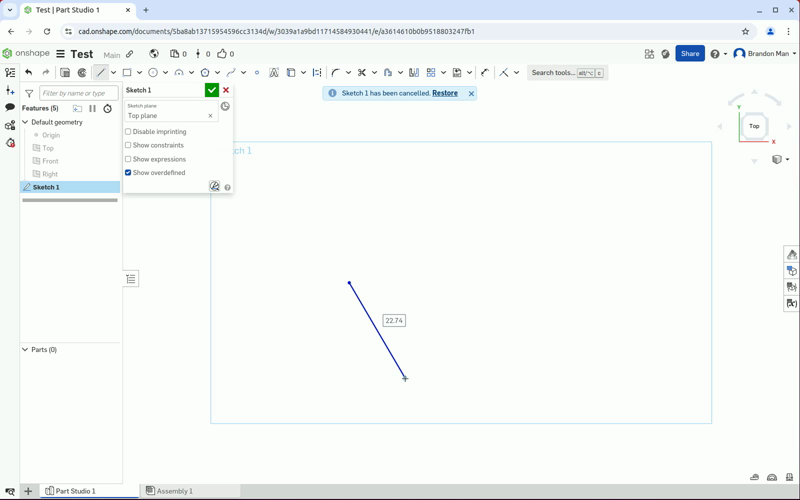
mouse_move(514, 378)
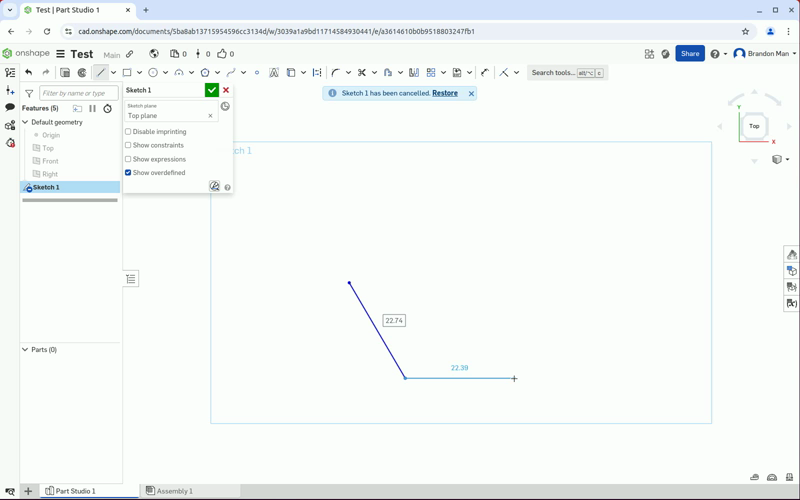
click(514, 378)
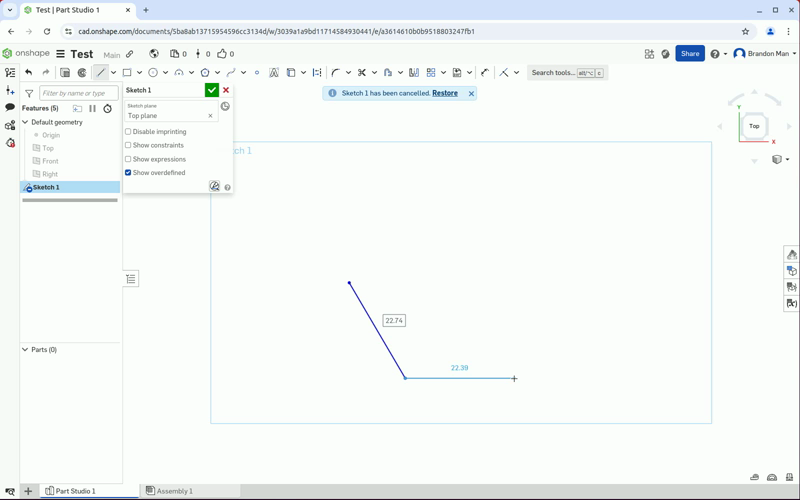
key_up(shift)
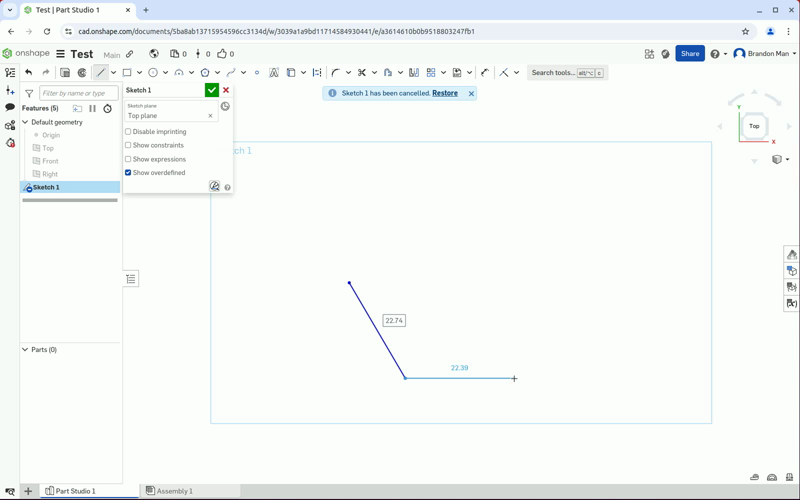
key_down(shift)
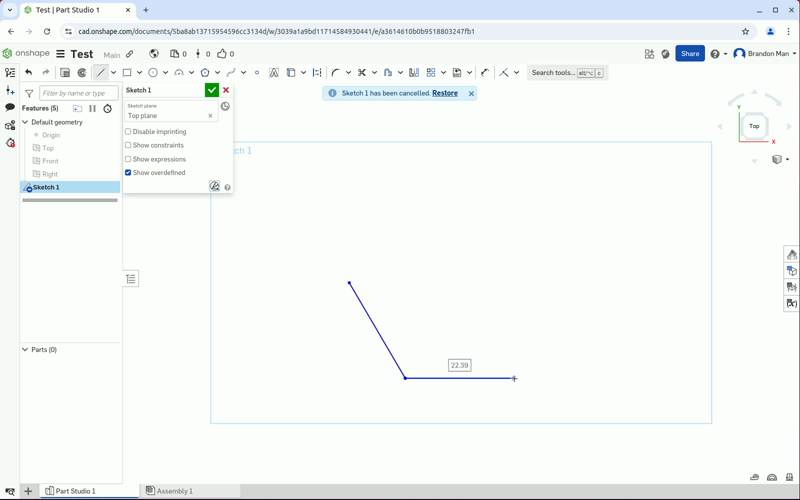
mouse_move(569, 282)
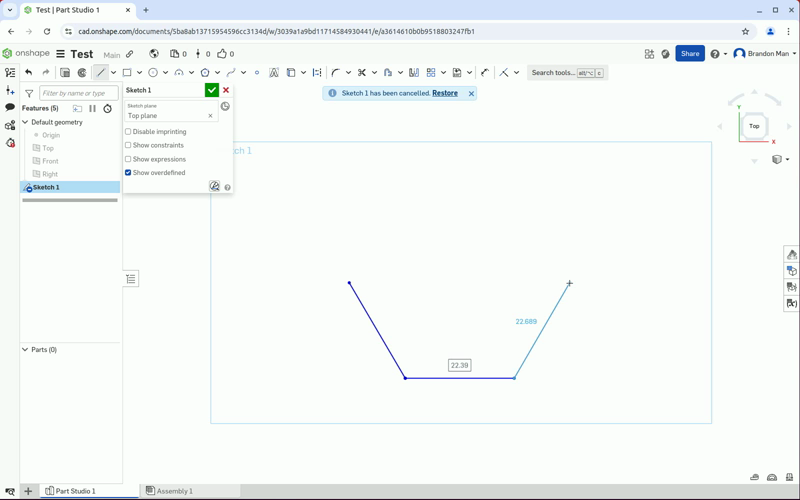
click(569, 282)
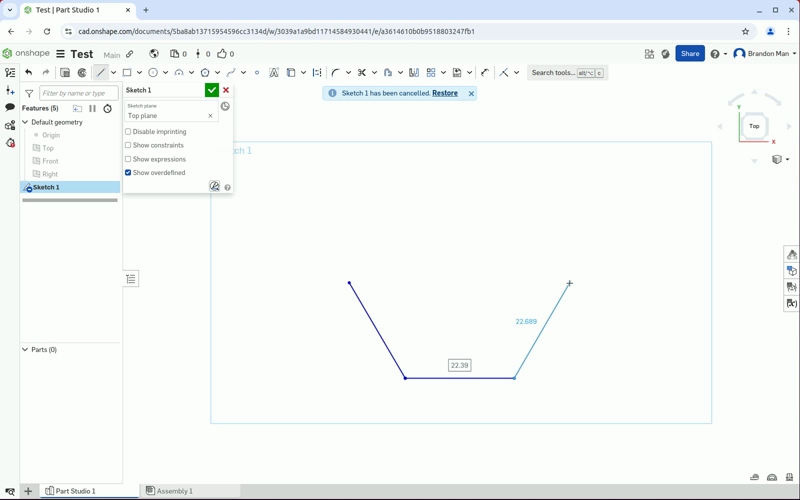
key_up(shift)
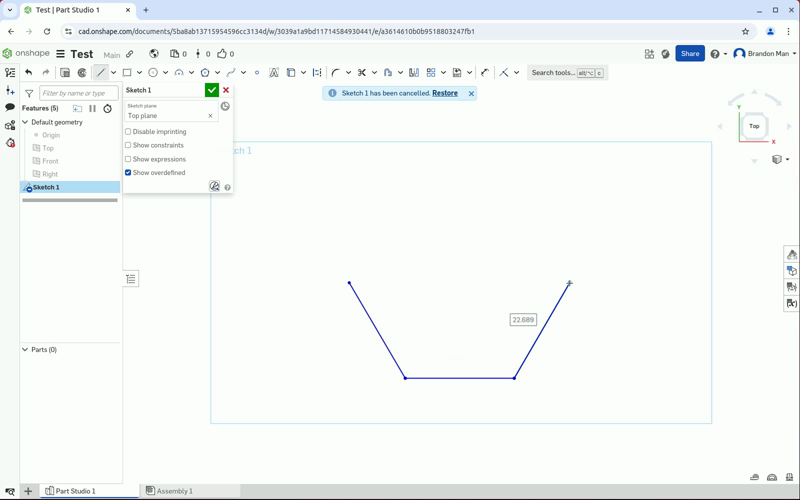
key_down(shift)
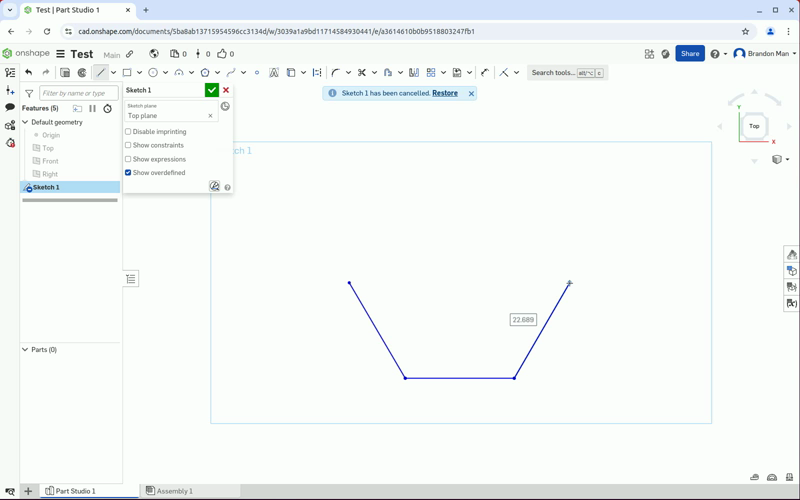
mouse_move(514, 187)
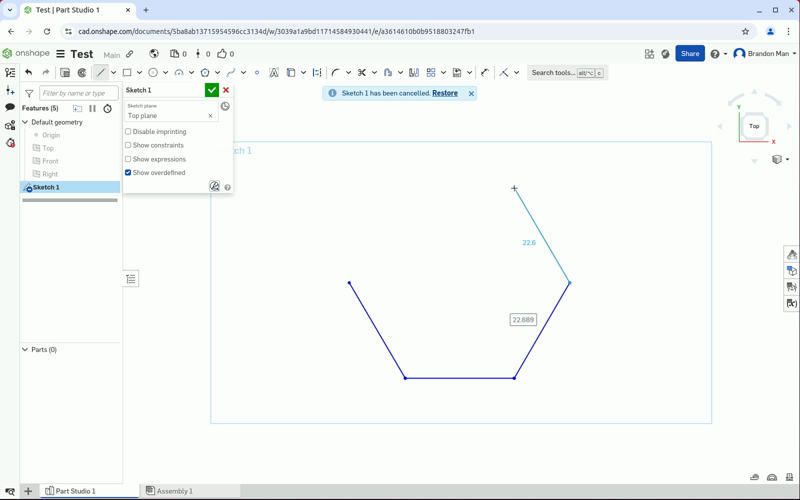
click(514, 187)
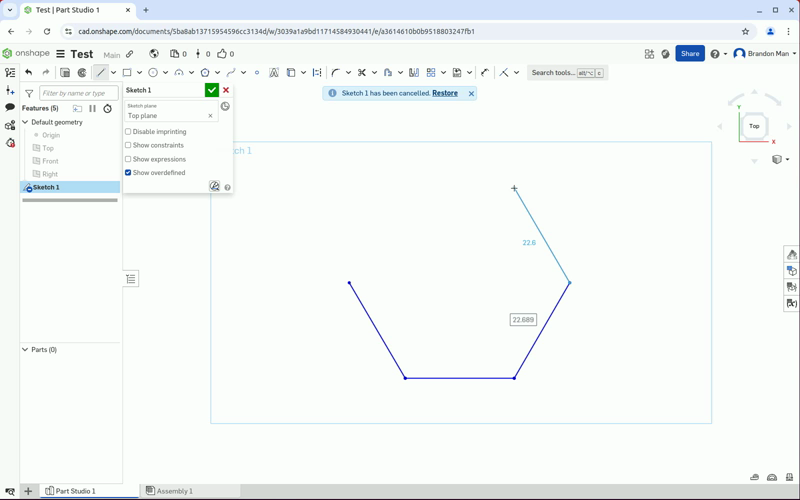
key_up(shift)
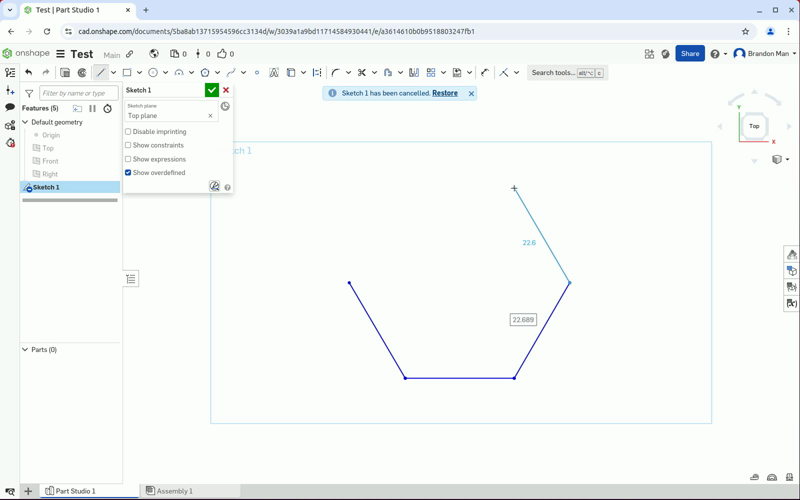
key_down(shift)
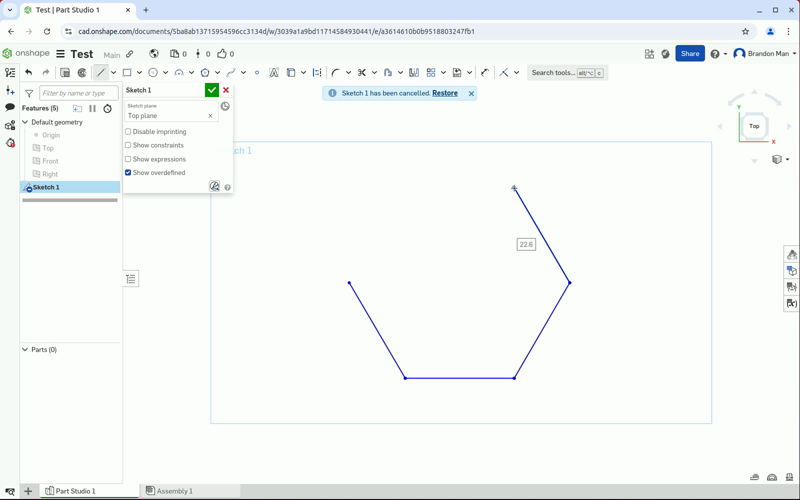
mouse_move(405, 187)
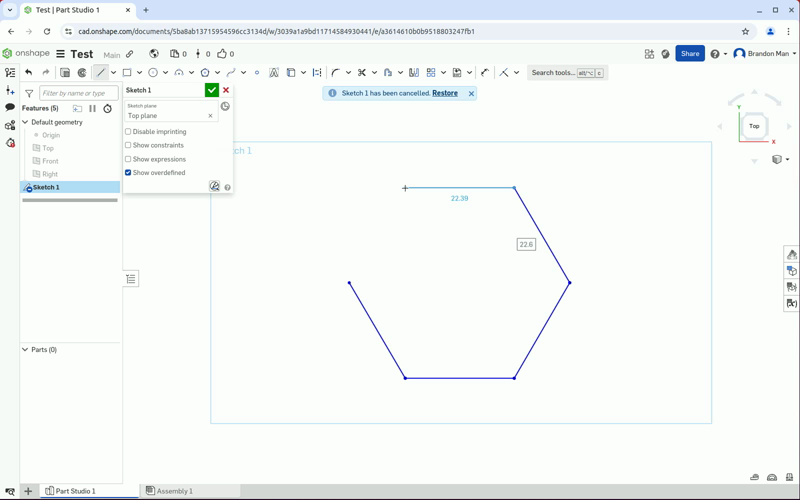
click(405, 187)
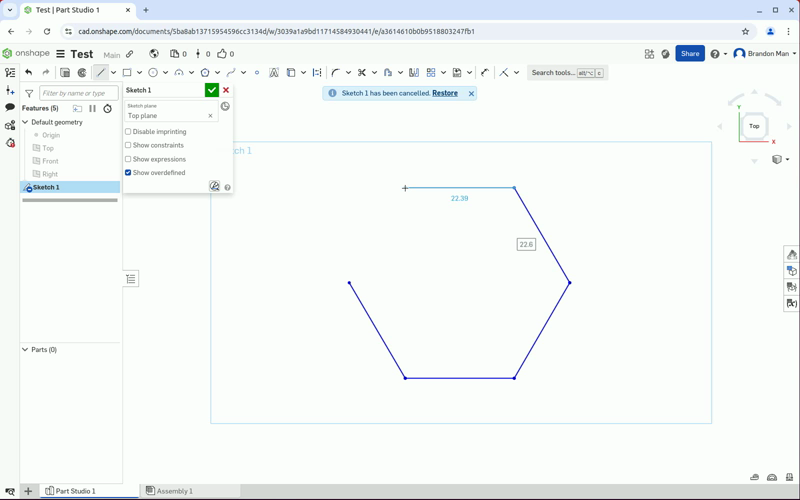
key_up(shift)
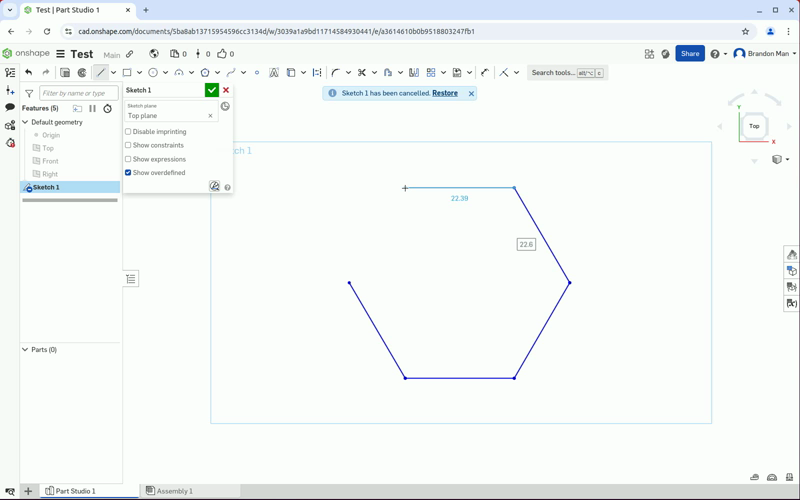
key_down(shift)
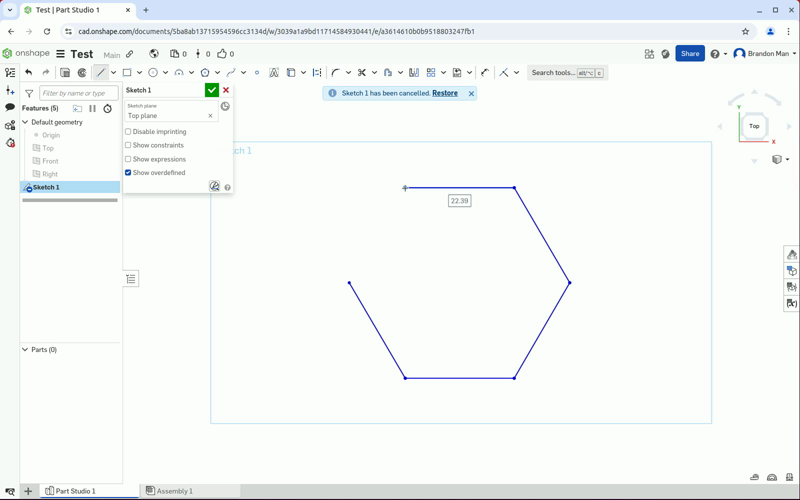
mouse_move(349, 282)
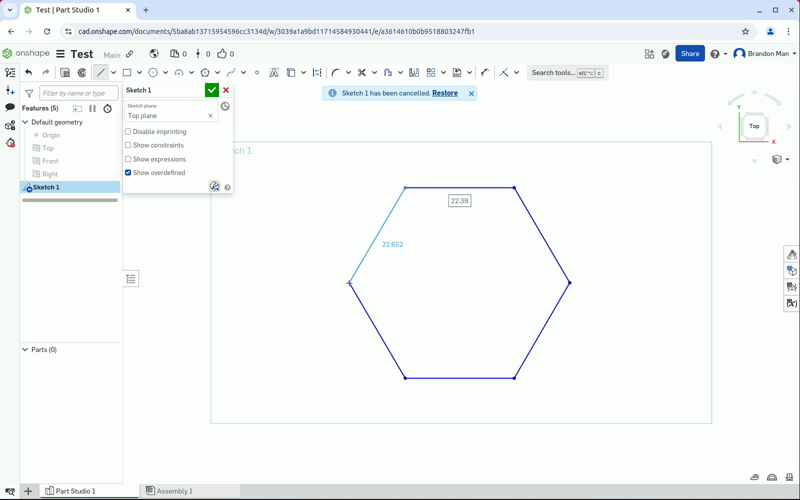
key_up(shift)
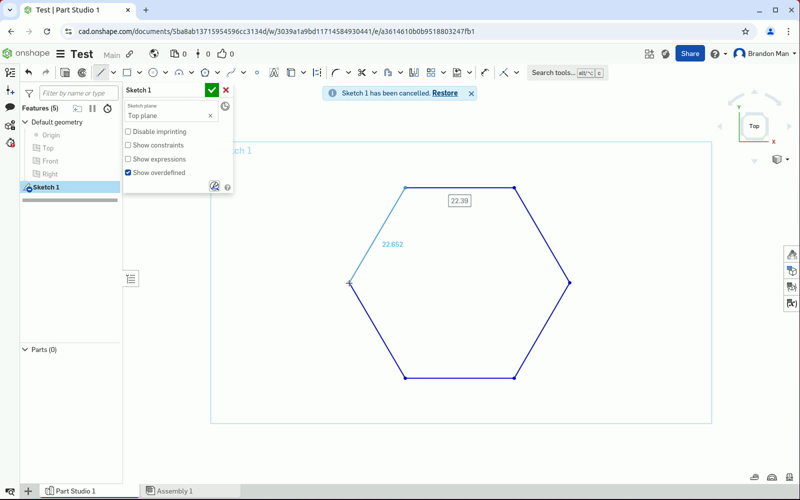
click(349, 282)
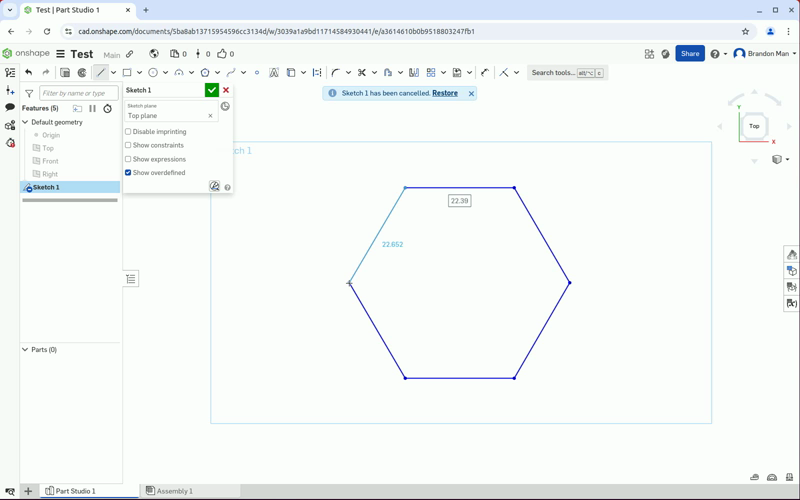
key(esc)
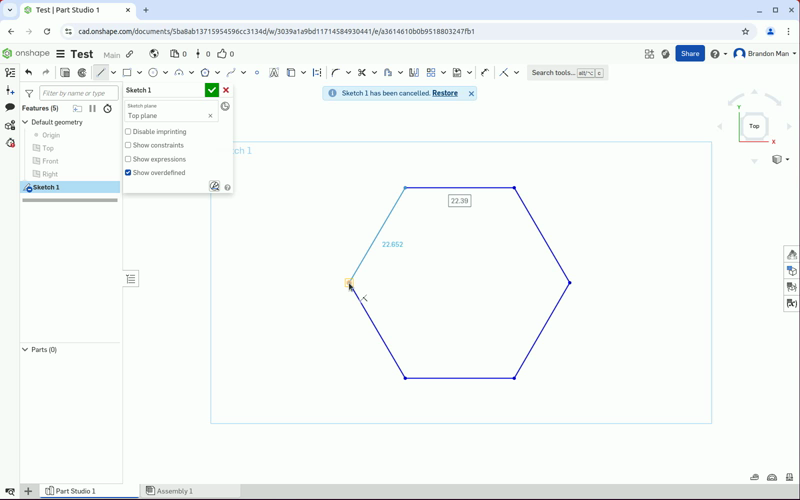
mouse_move(455, 247)
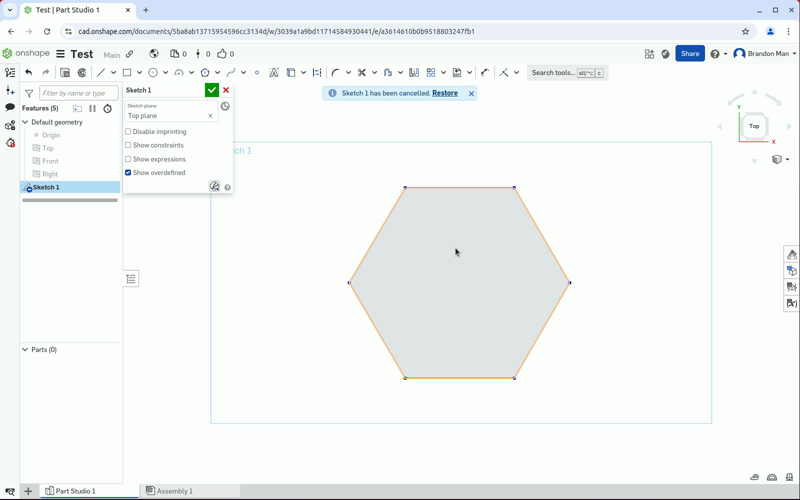
click(455, 247)
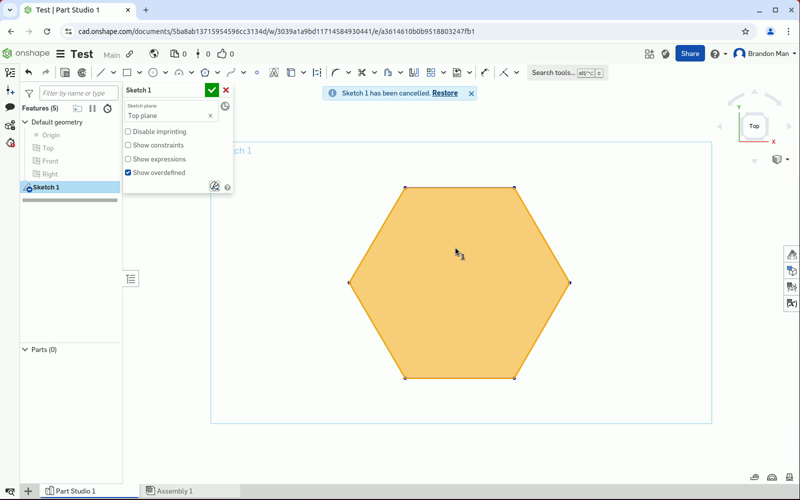
mouse_move(73, 352)
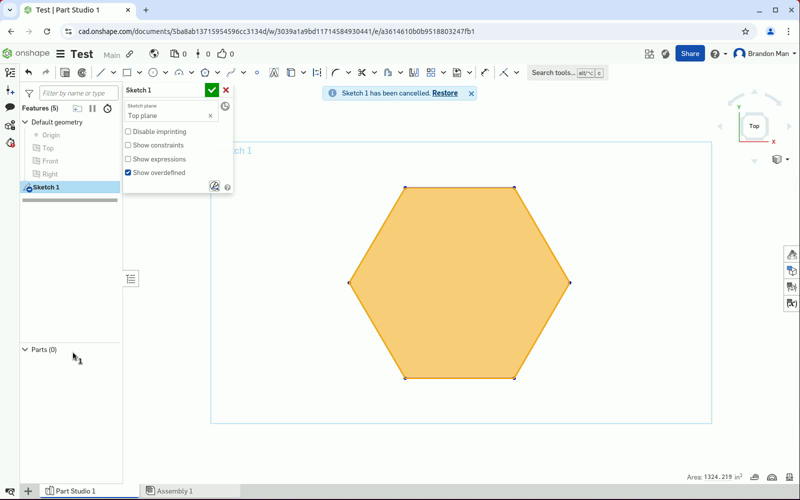
key(shift+y)
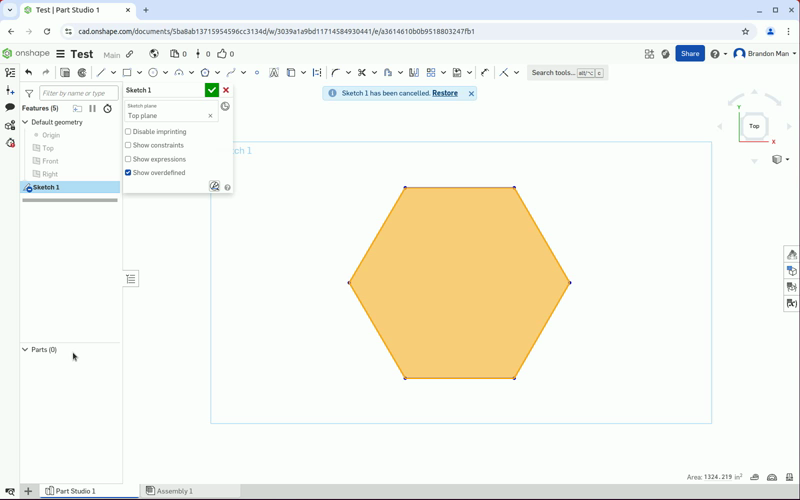
key(shift+e)
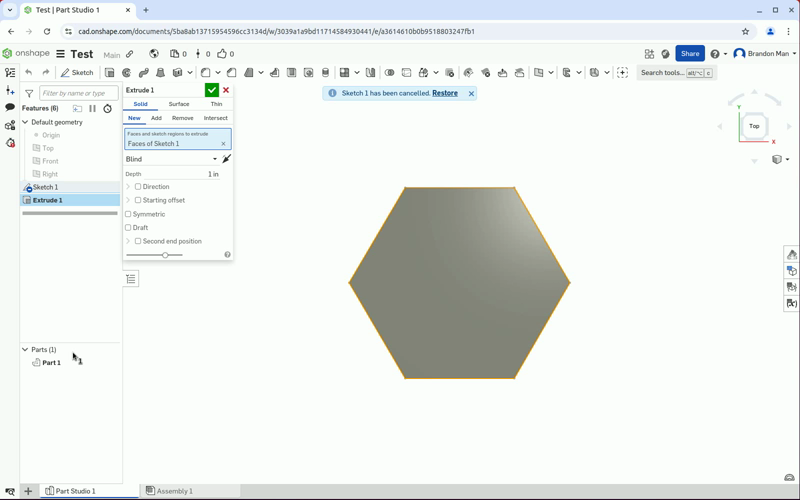
mouse_move(143, 106)
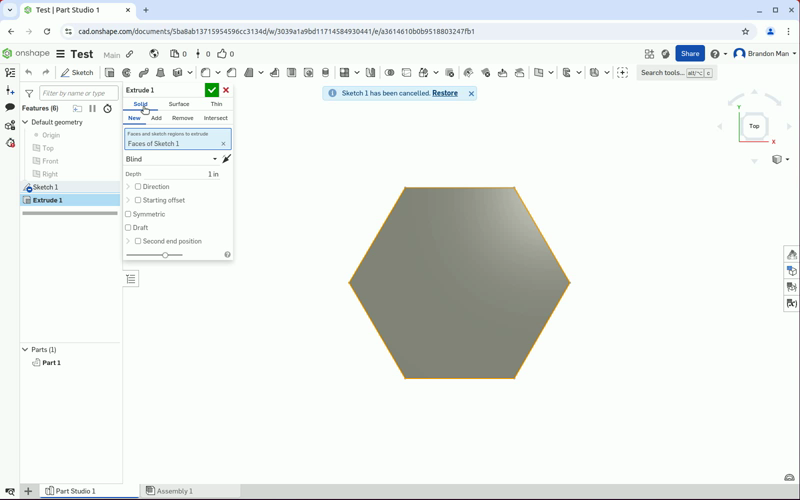
click(143, 106)
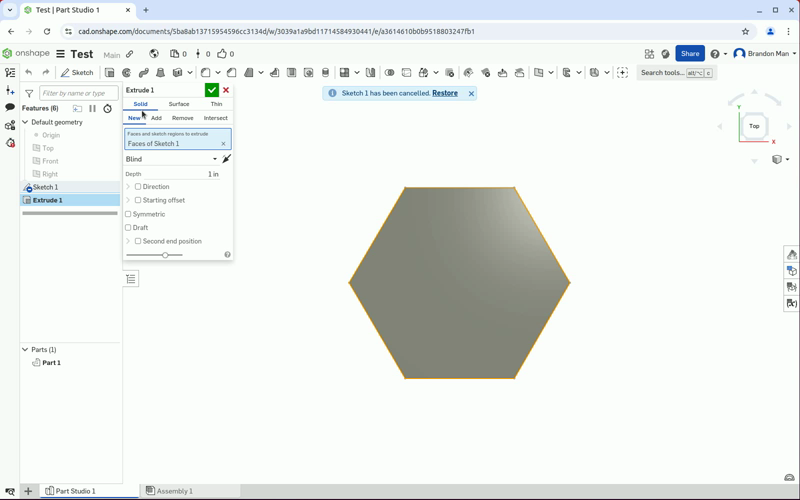
mouse_move(137, 120)
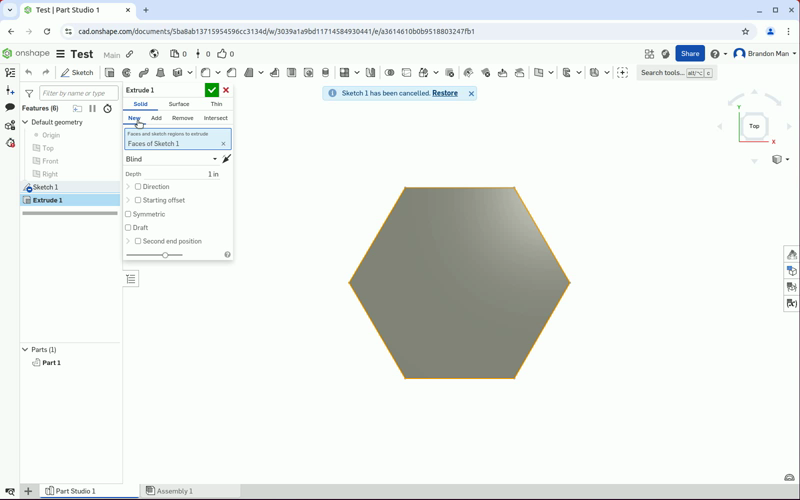
click(137, 120)
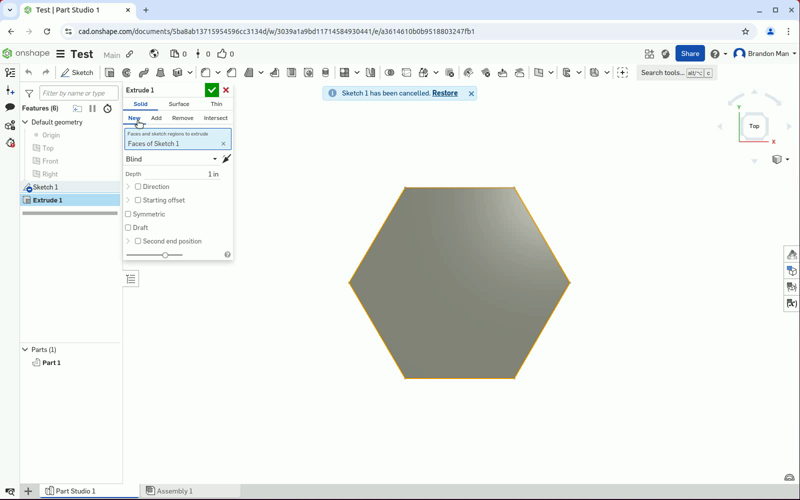
key(tab, 4)
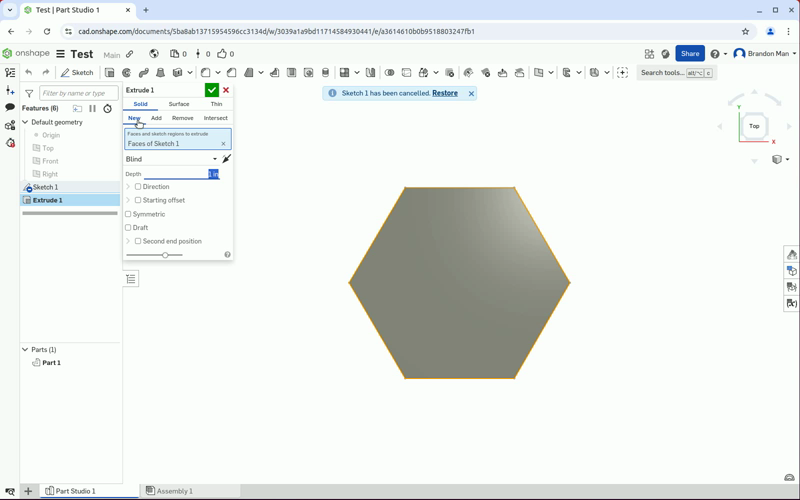
text(15.405)
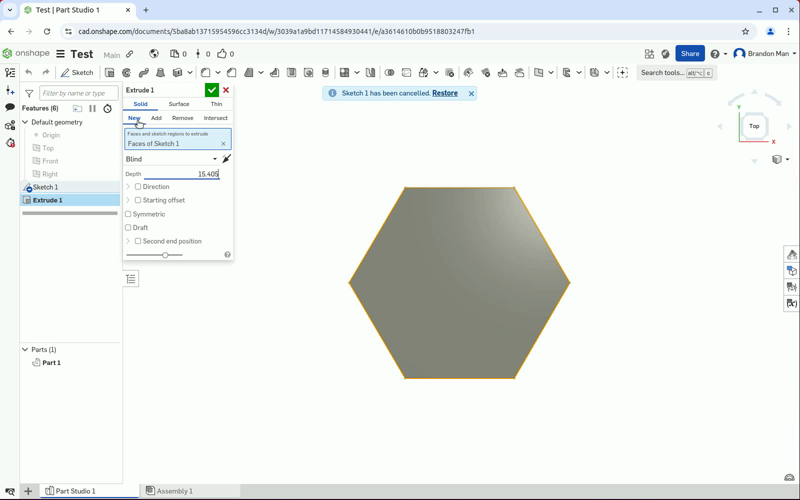
key(enter)
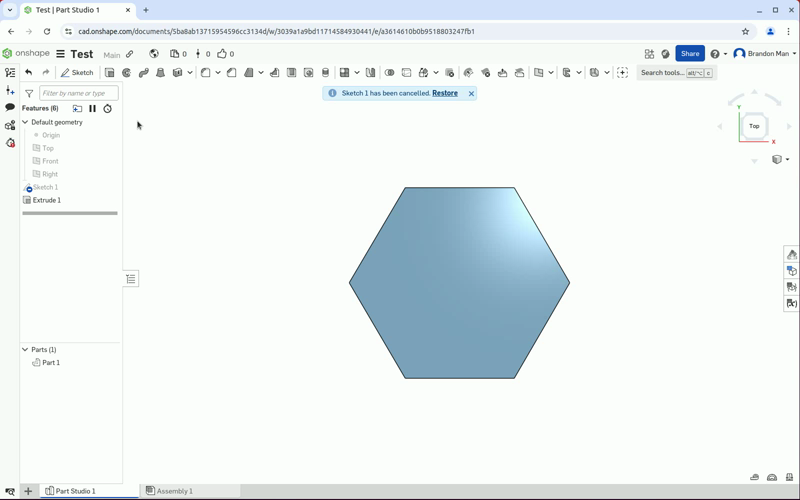
key(shift+h)
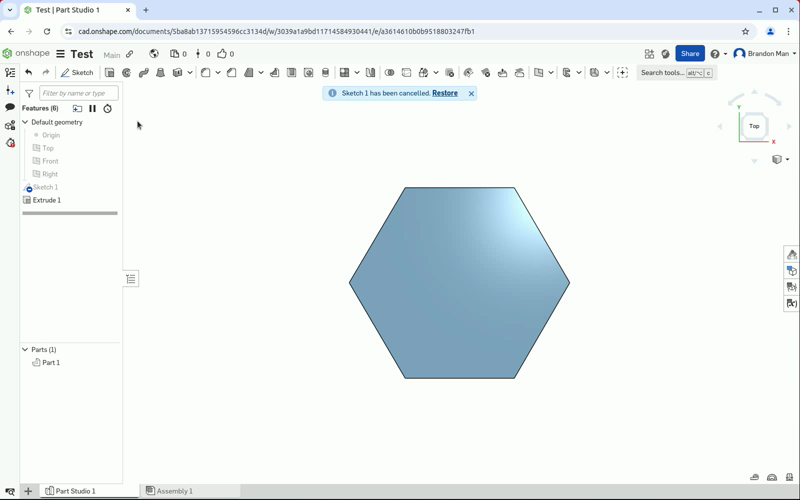
key(shift+h)
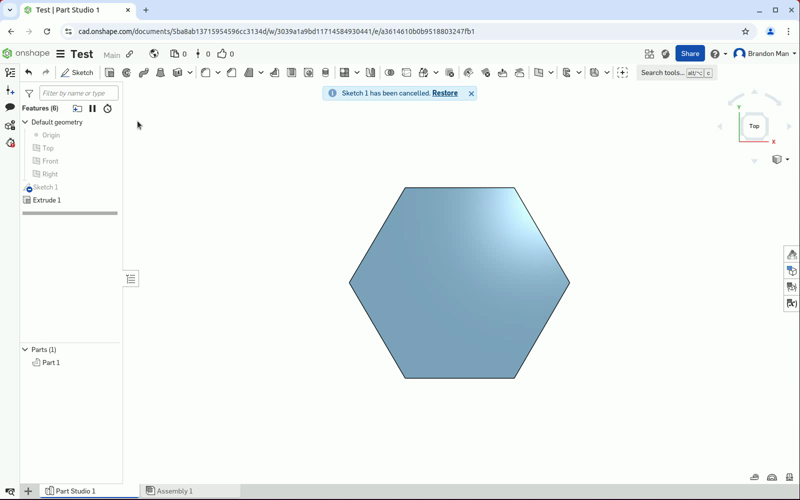
mouse_move(73, 189)
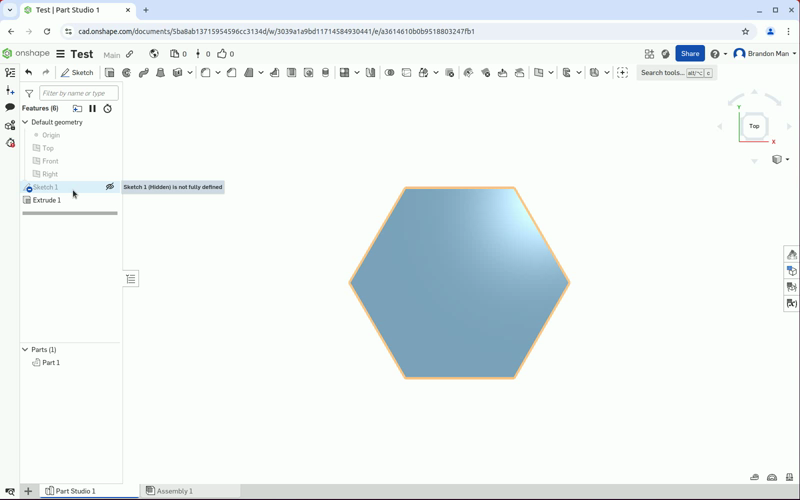
click(73, 189)
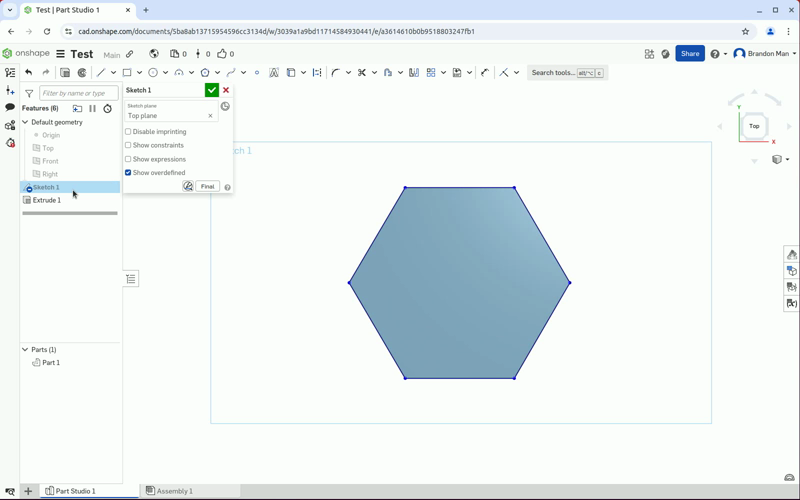
mouse_move(229, 92)
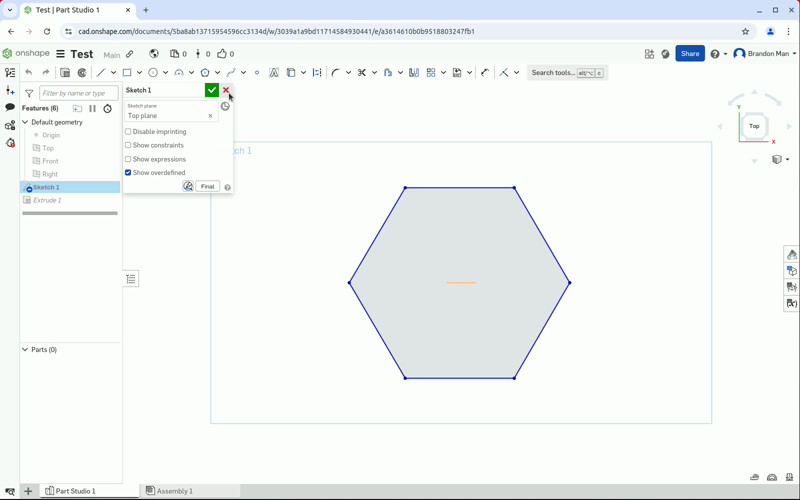
click(229, 92)
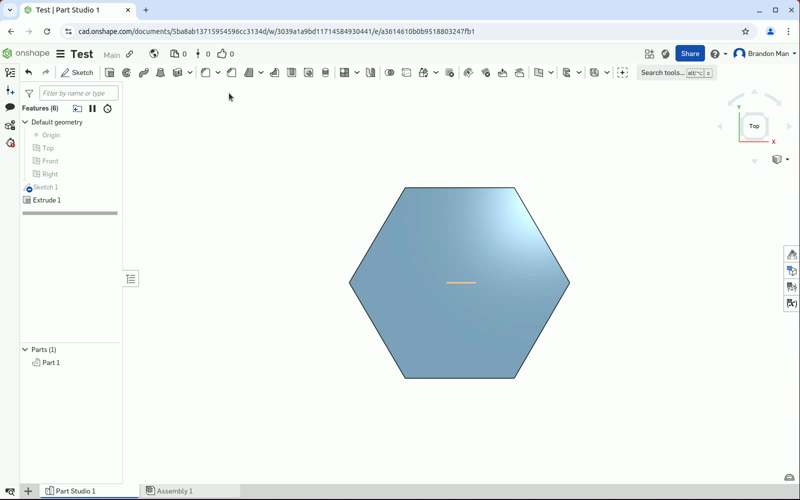
mouse_move(541, 75)
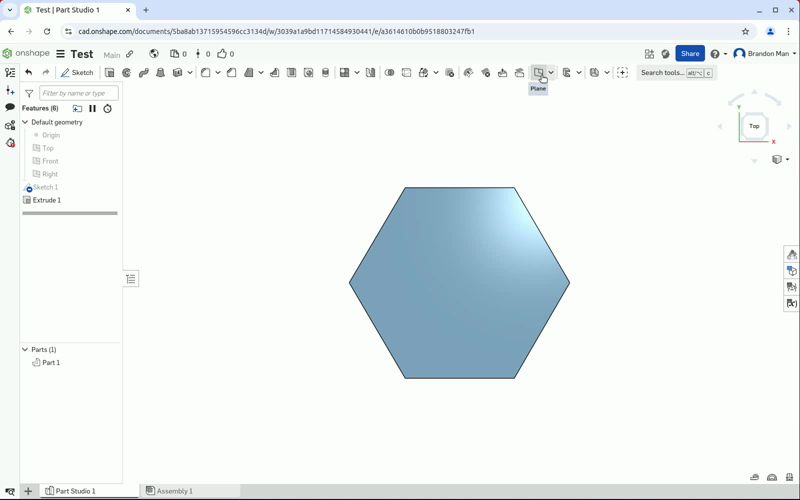
click(541, 75)
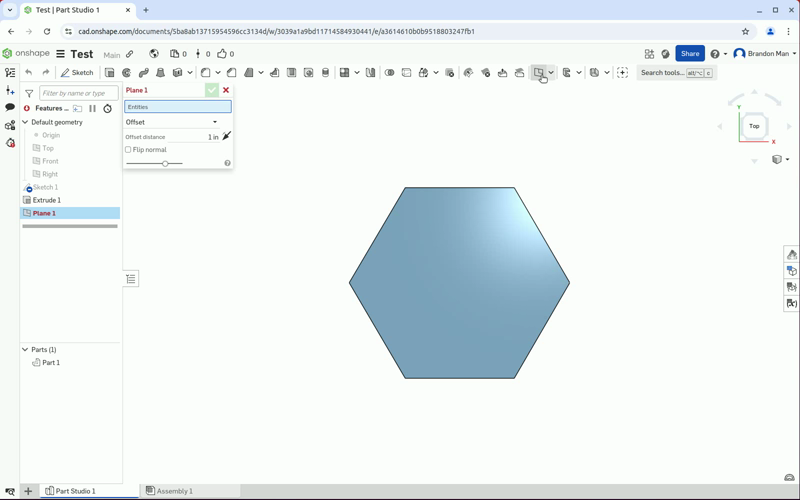
mouse_move(73, 150)
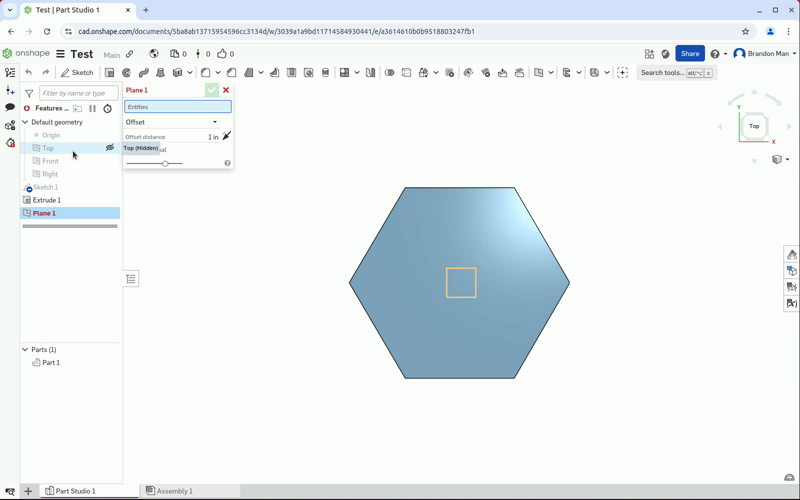
click(73, 150)
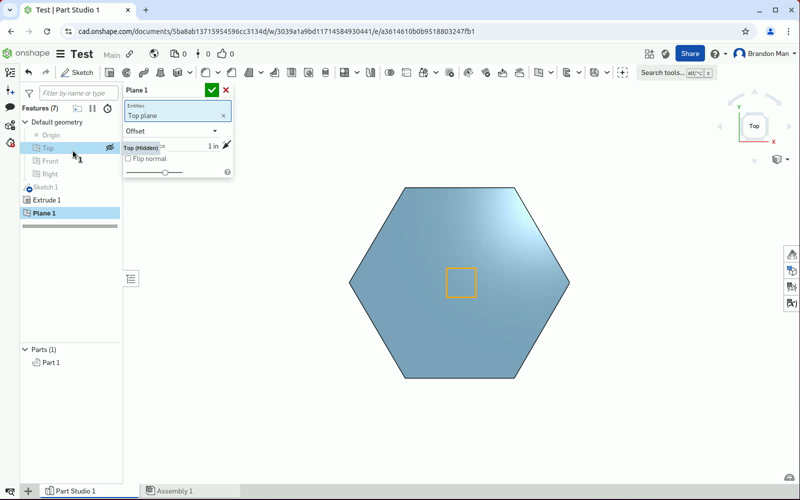
key(tab, 2)
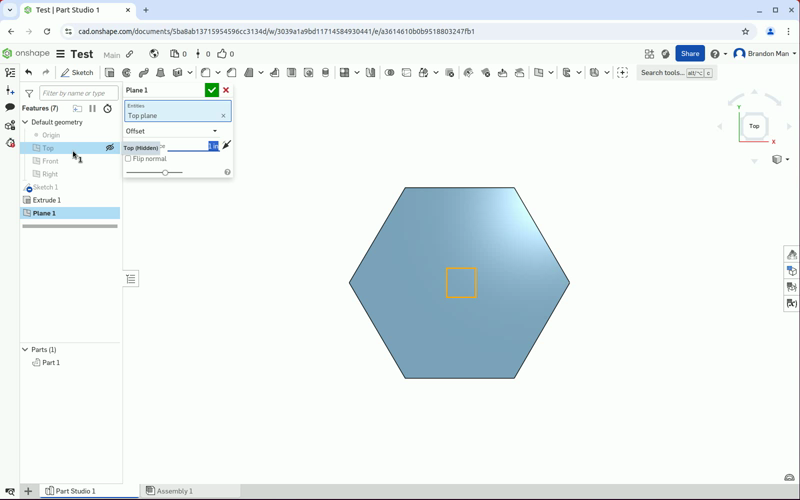
text(15.405)
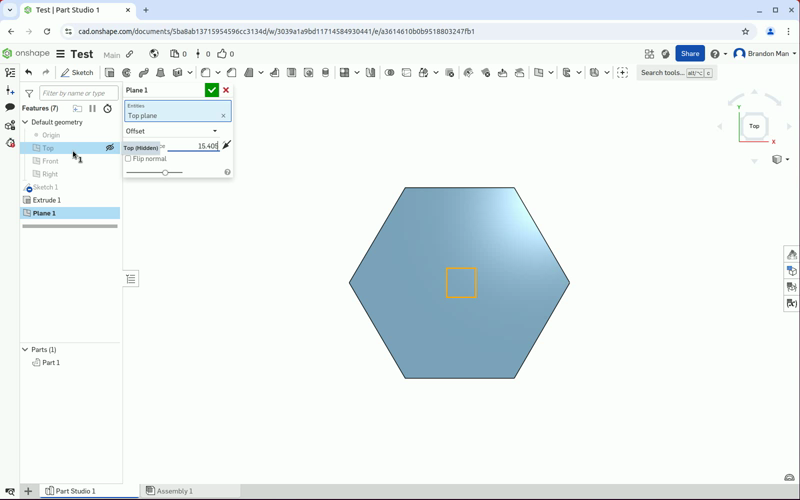
key(enter, 2)
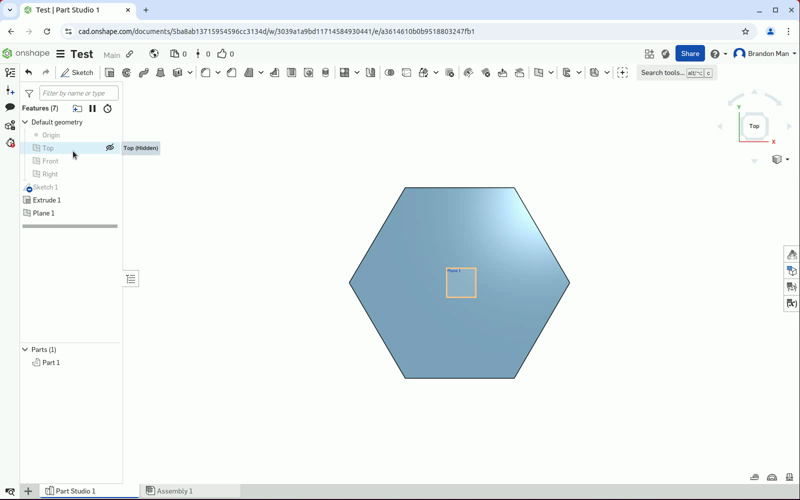
key(shift+s)
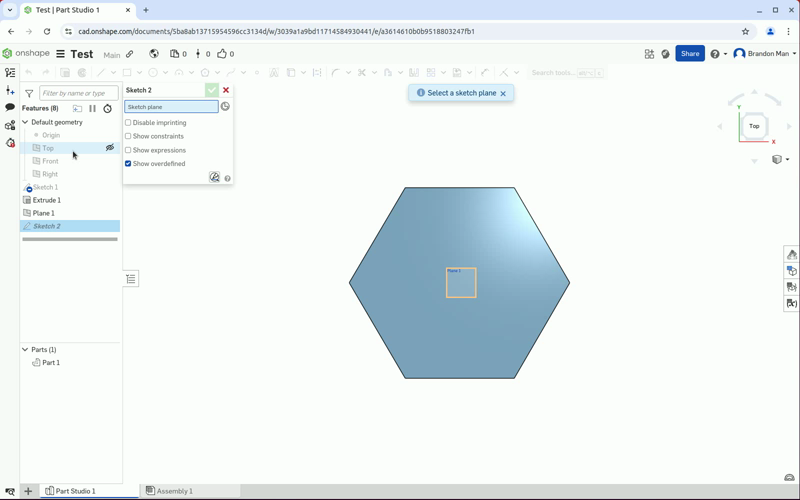
mouse_move(73, 215)
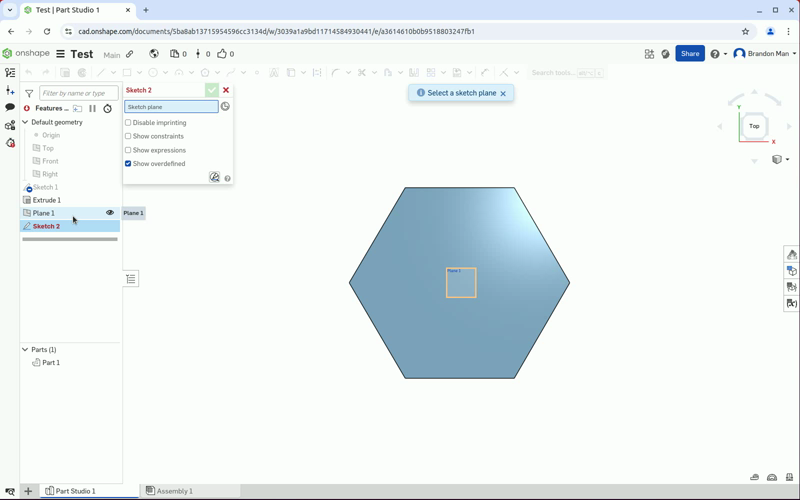
click(73, 215)
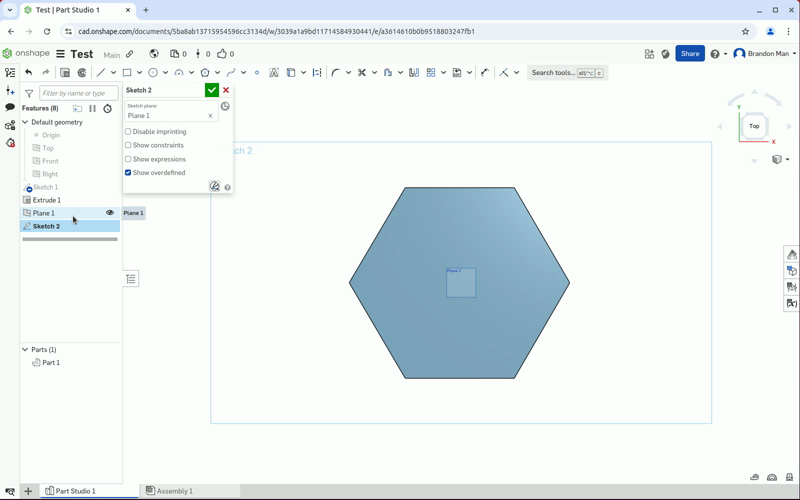
mouse_move(73, 352)
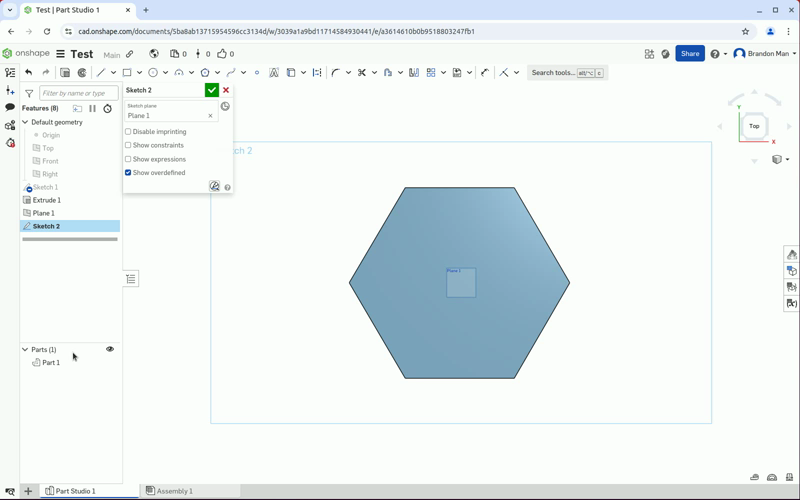
key(y)
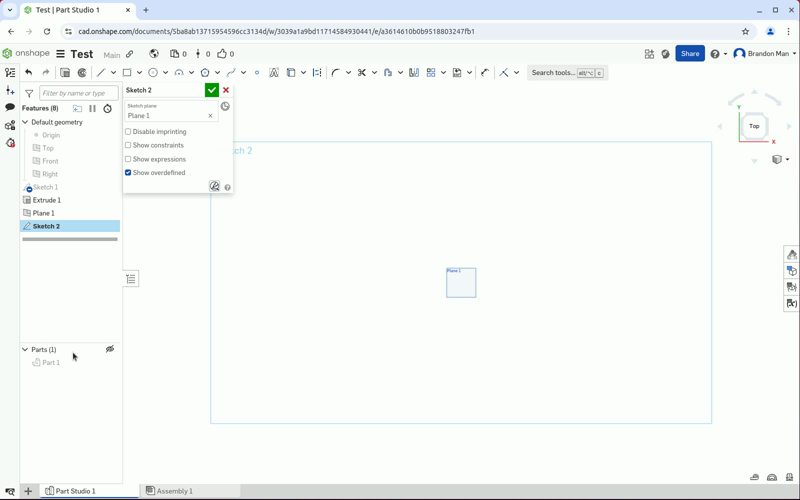
key(c)
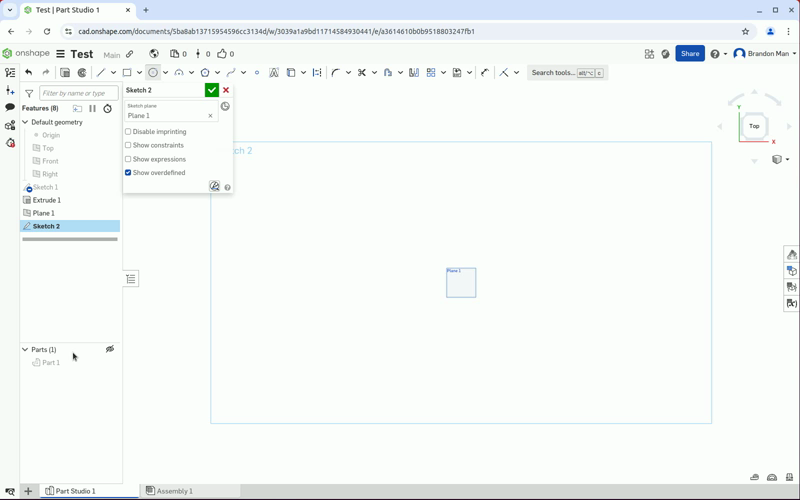
key_down(shift)
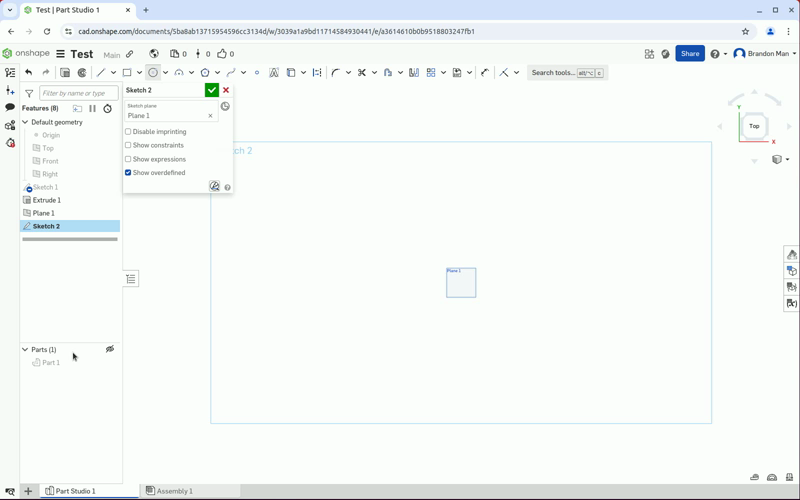
mouse_move(461, 282)
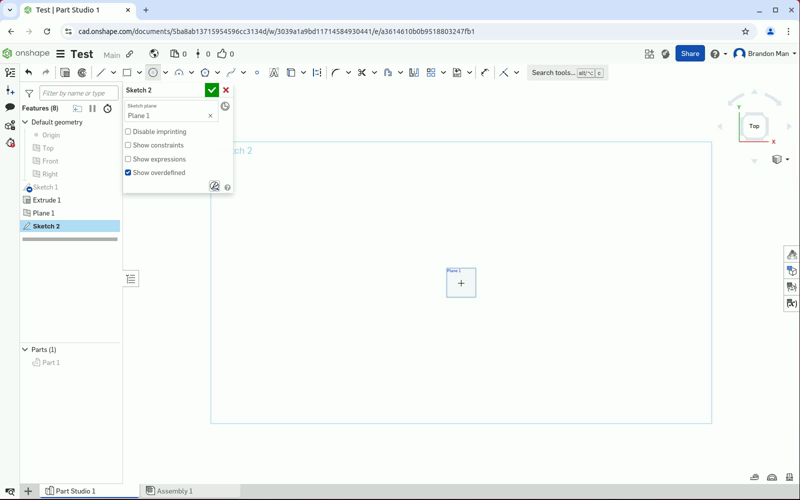
click(461, 282)
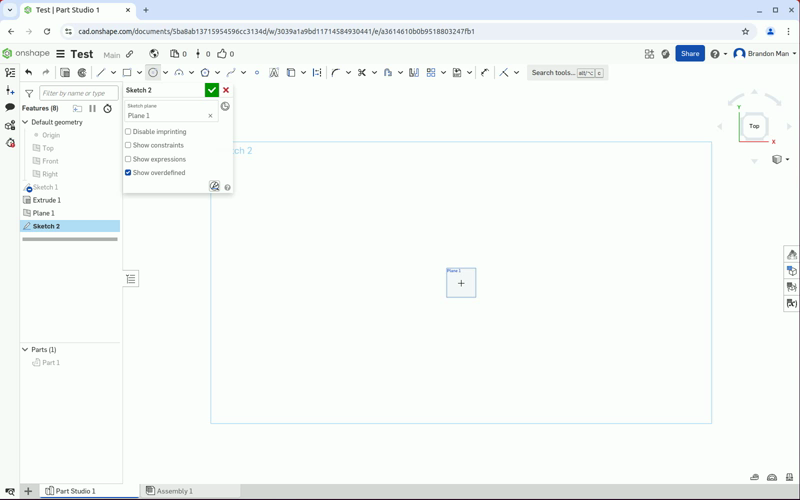
key_up(shift)
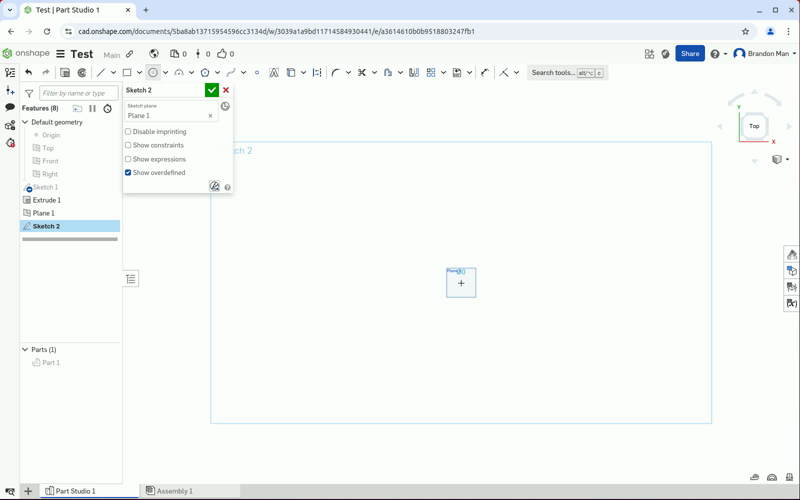
mouse_move(552, 282)
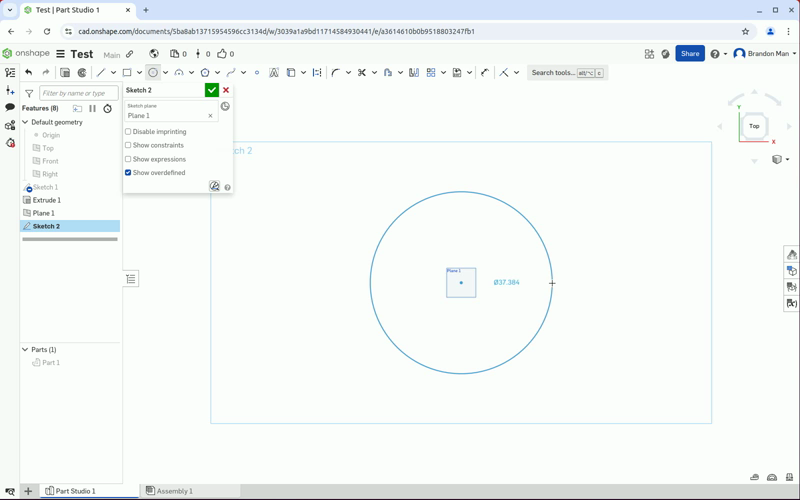
click(552, 282)
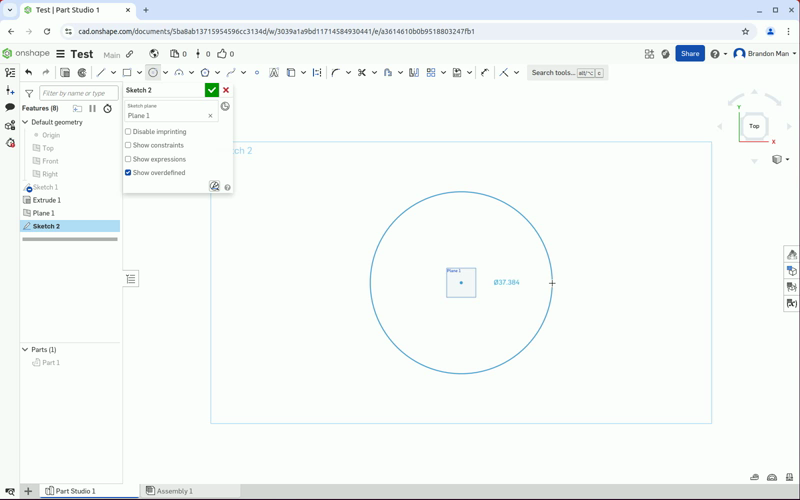
key(esc)
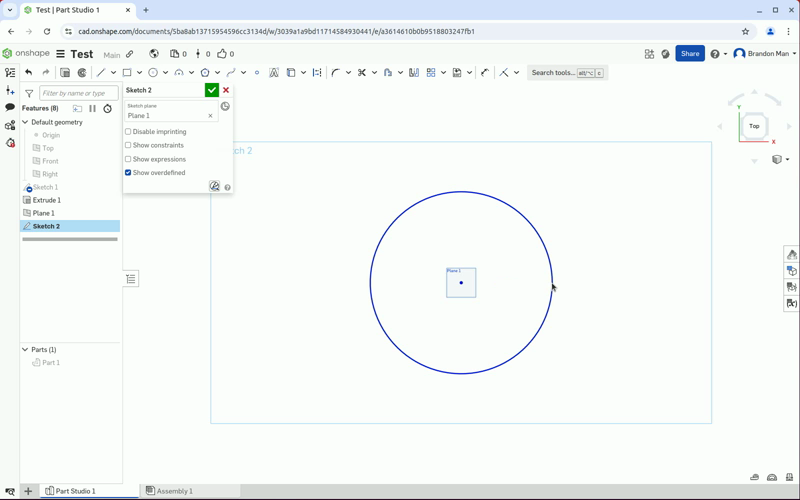
mouse_move(416, 292)
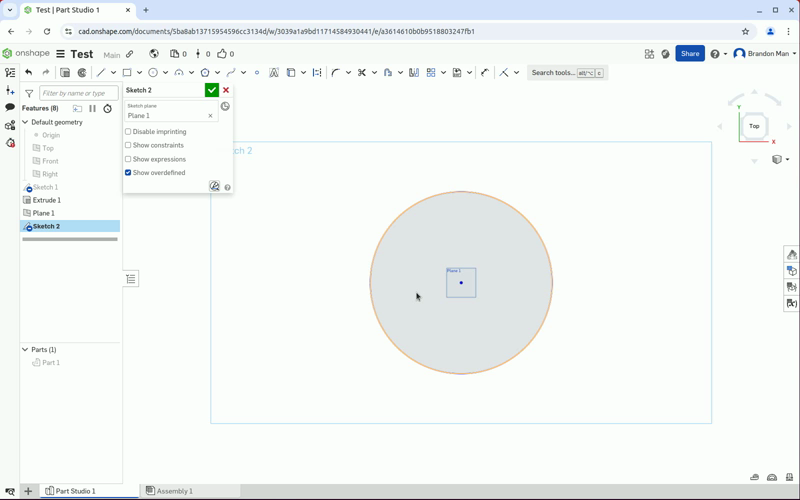
click(416, 292)
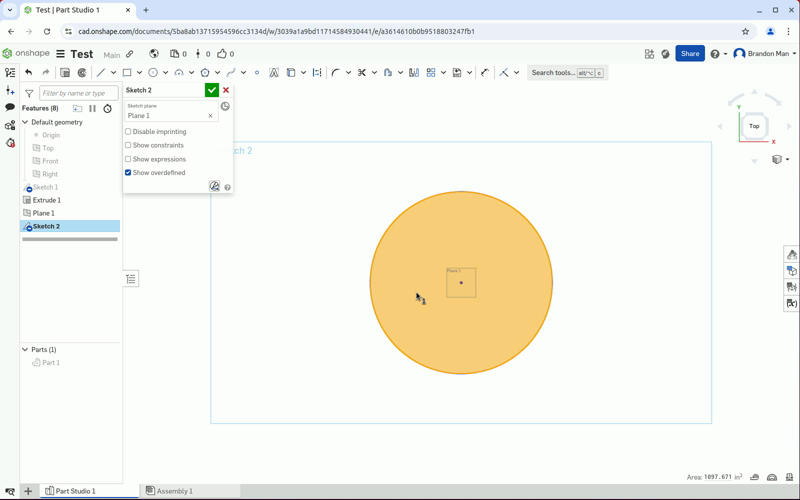
mouse_move(73, 352)
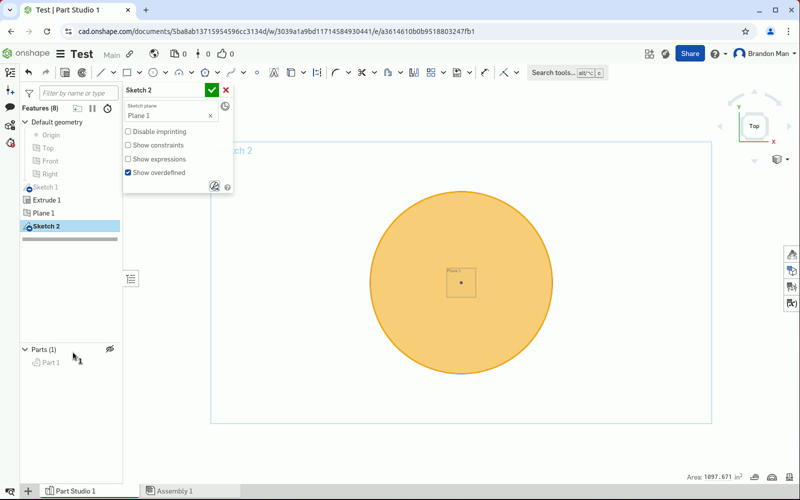
key(shift+y)
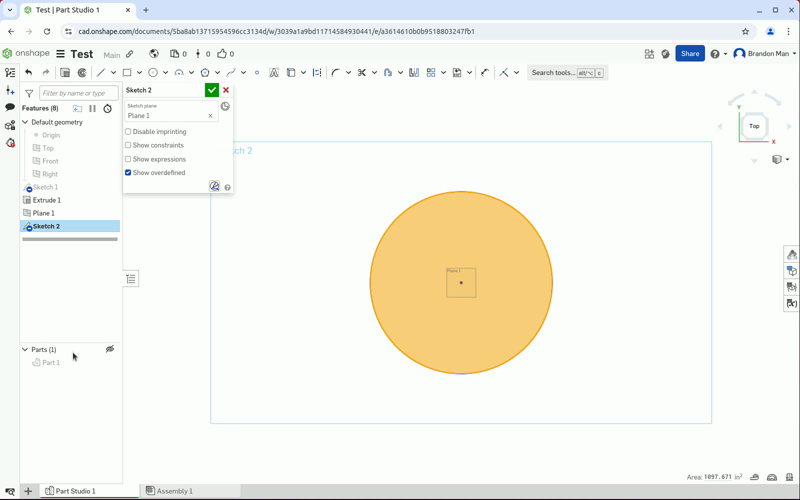
key(shift+e)
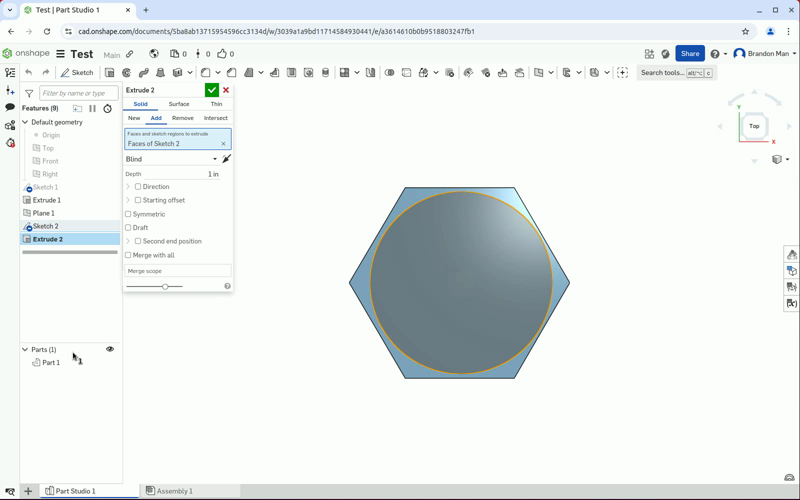
mouse_move(143, 106)
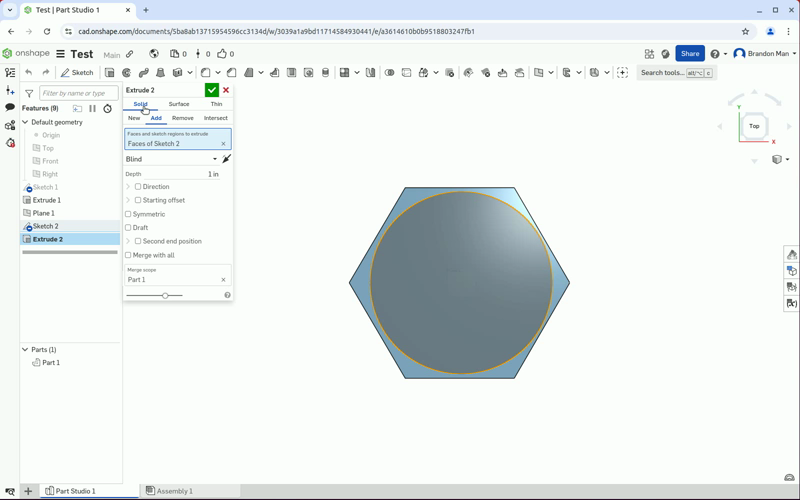
click(143, 106)
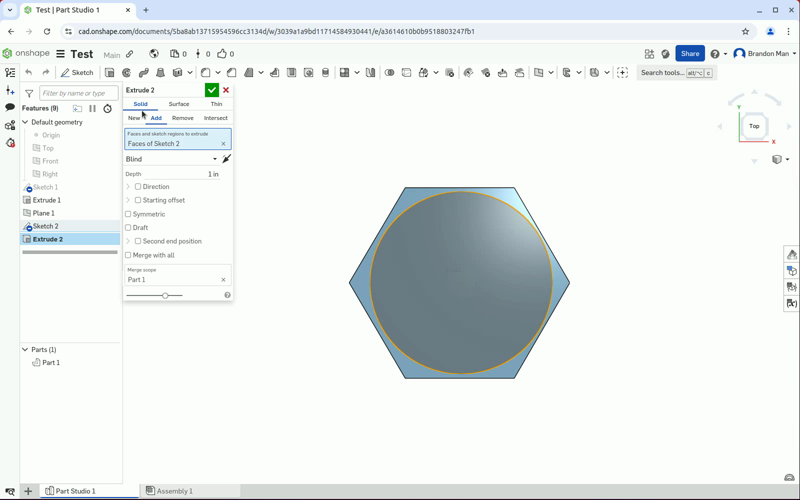
mouse_move(137, 120)
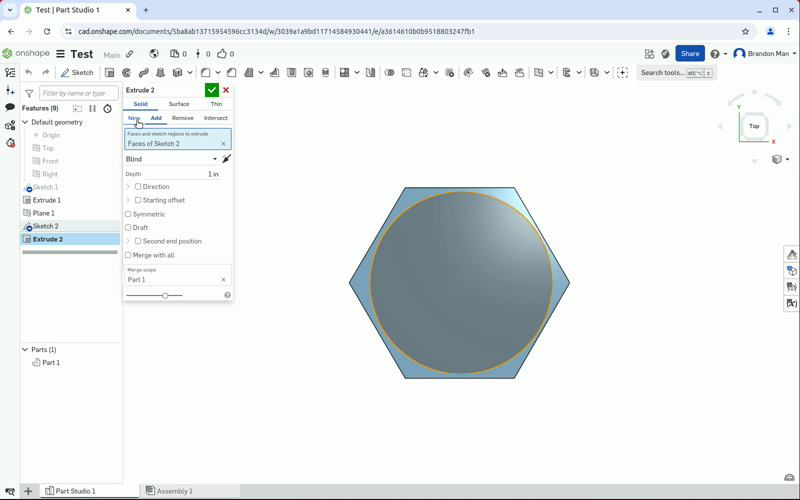
click(137, 120)
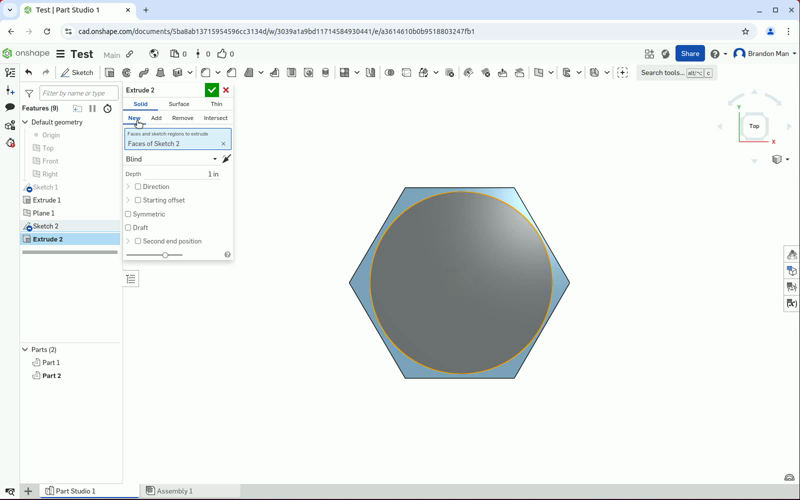
key(tab, 4)
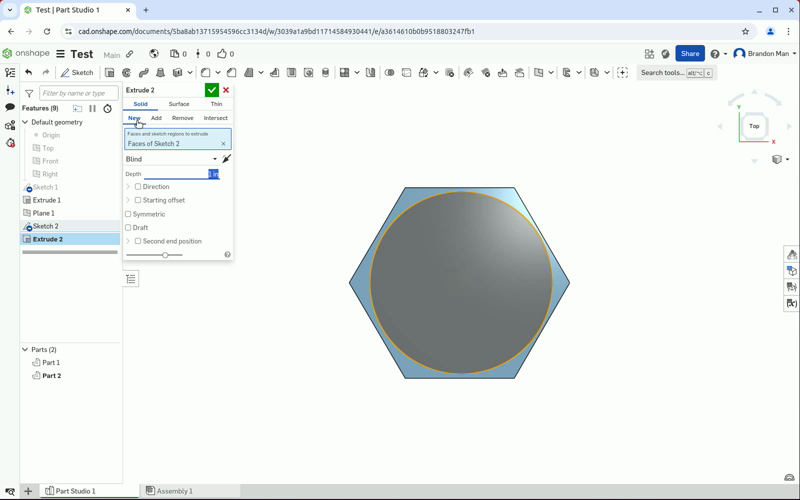
text(7.703)
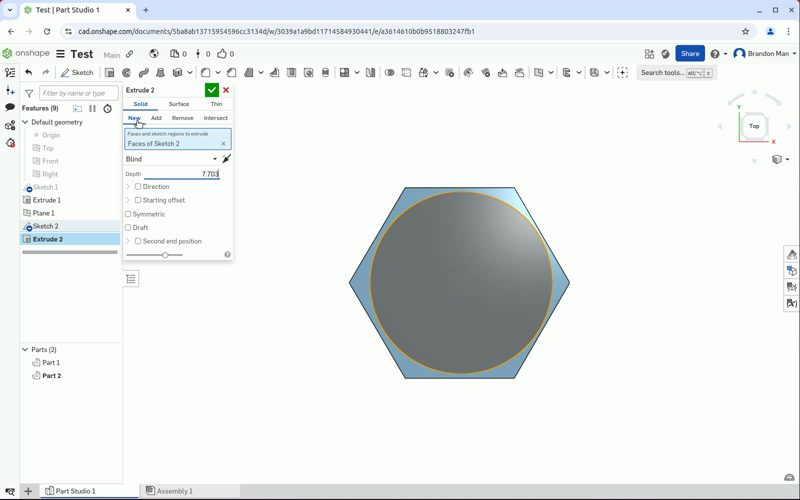
key(enter)
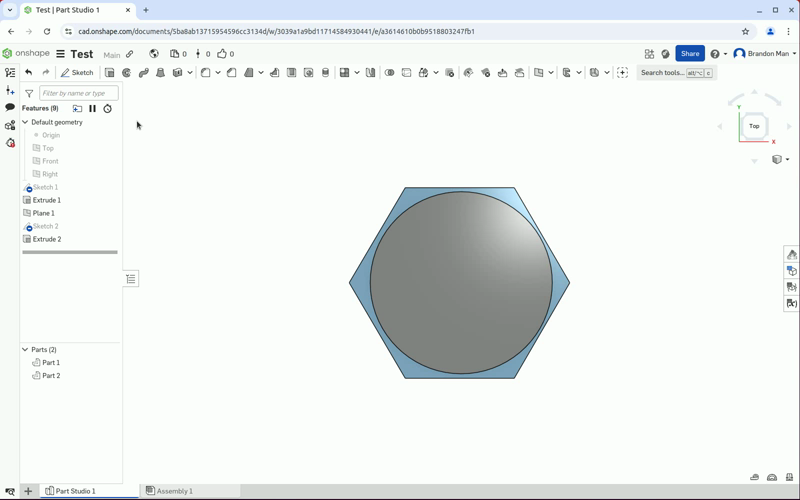
key(shift+h)
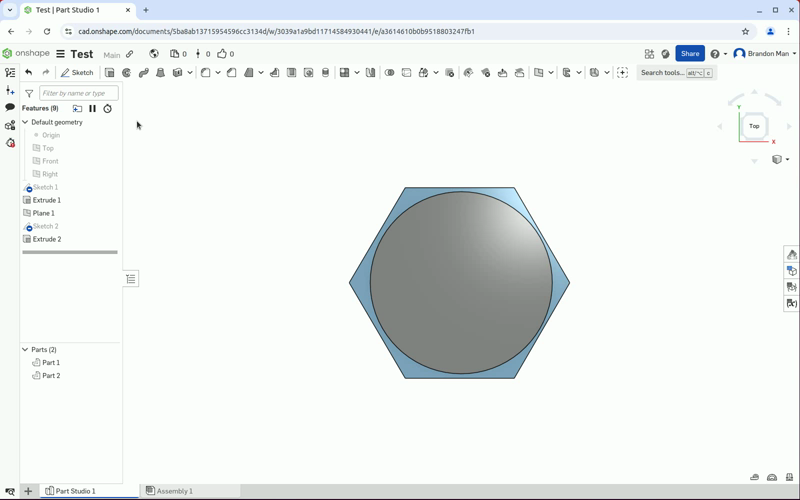
key(shift+h)
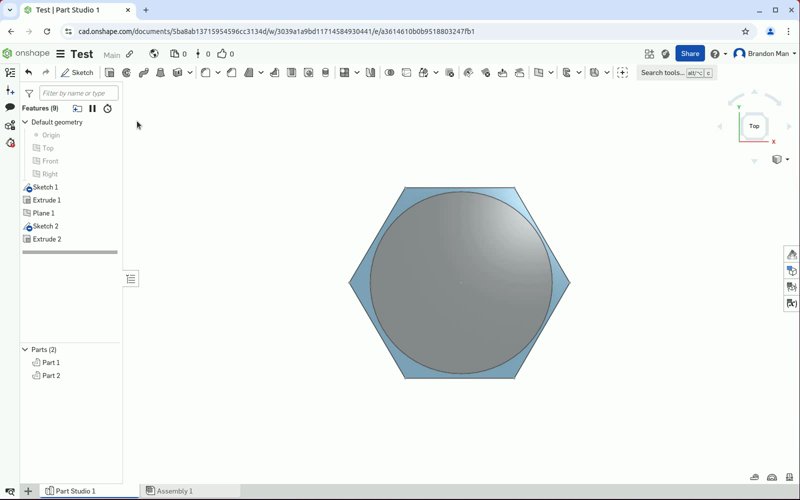
key(shift+7)
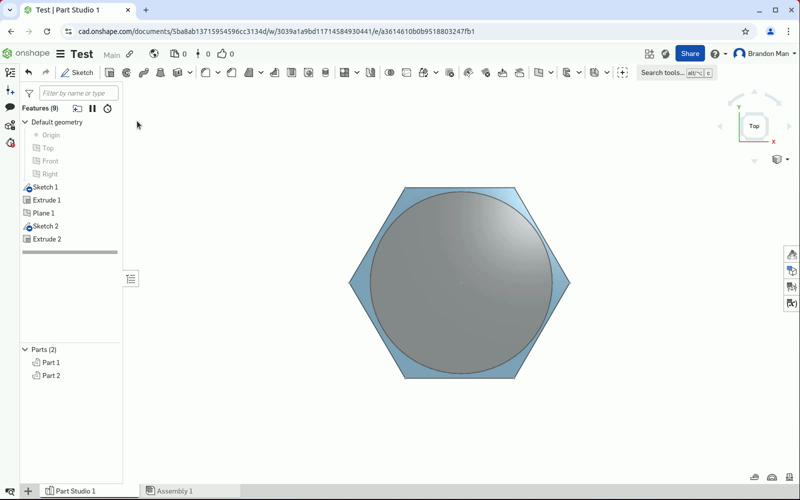
key(up, 3)
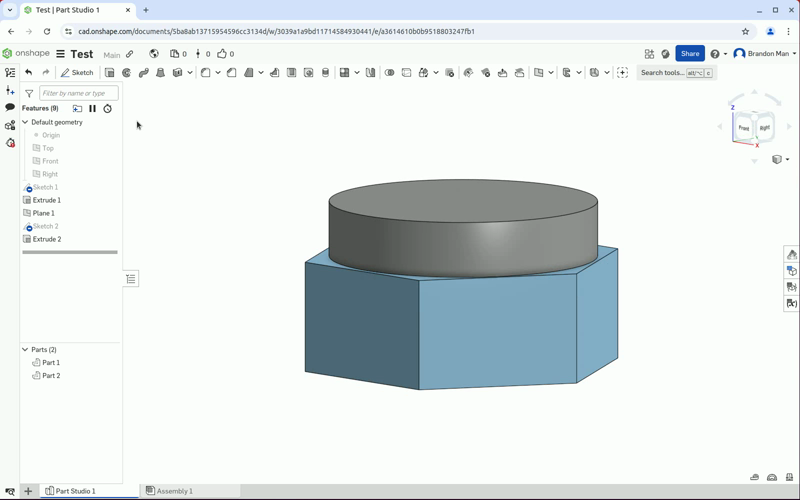
key(left, 3)
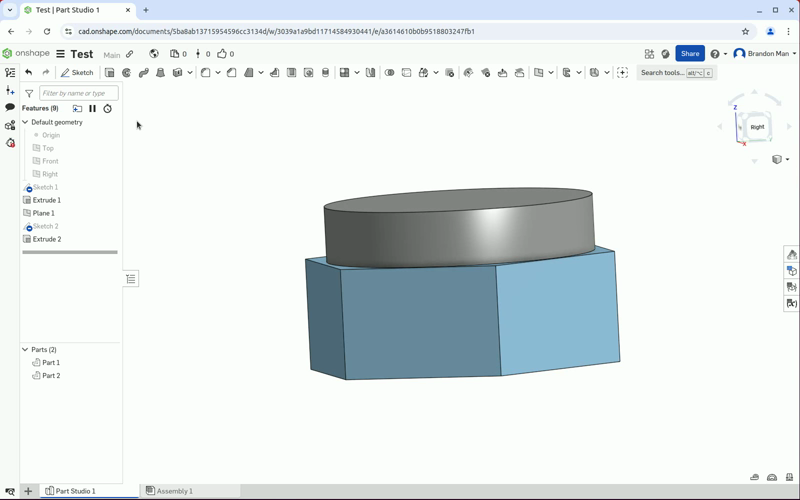
key(right, 3)
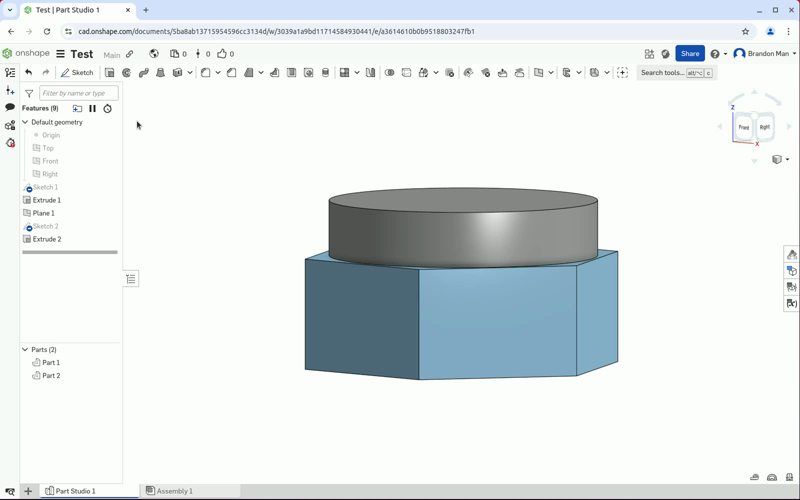
key(down, 3)
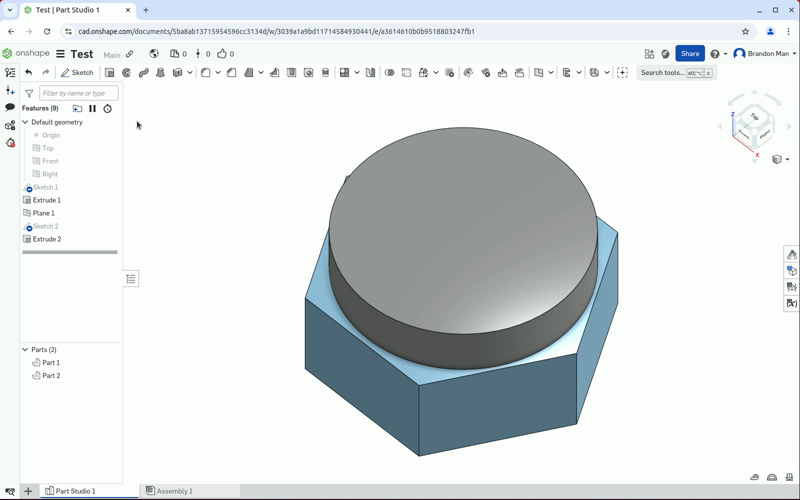
mouse_move(73, 189)
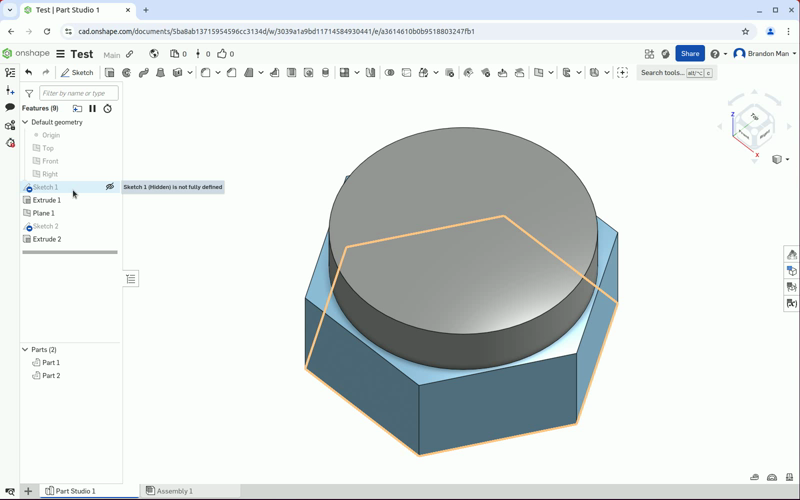
click(73, 189)